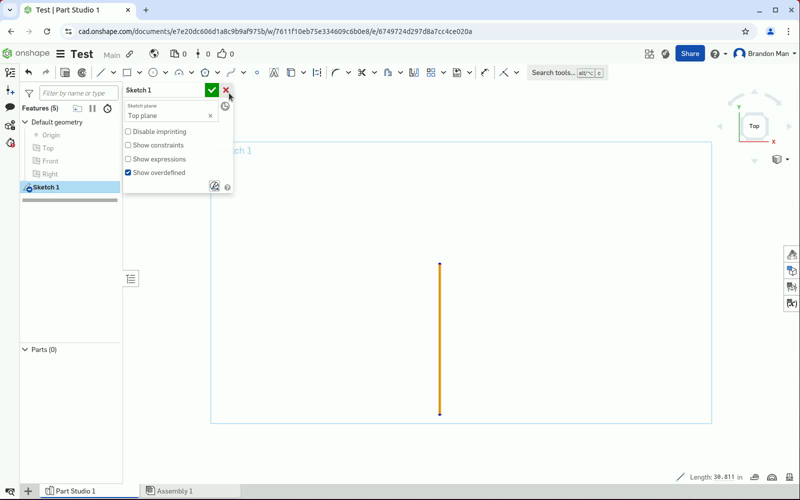
key(shift+h)
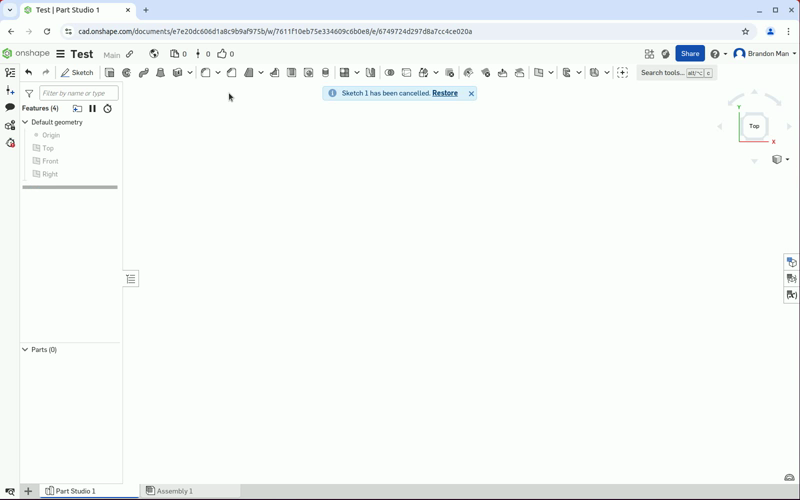
mouse_move(73, 352)
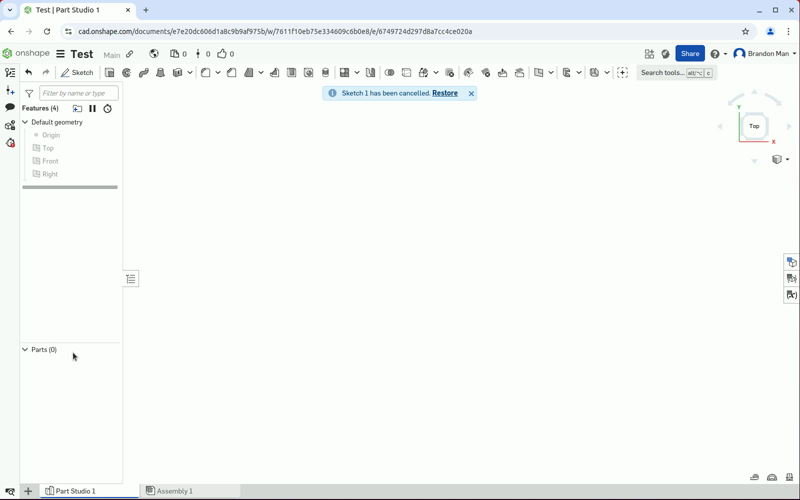
key(y)
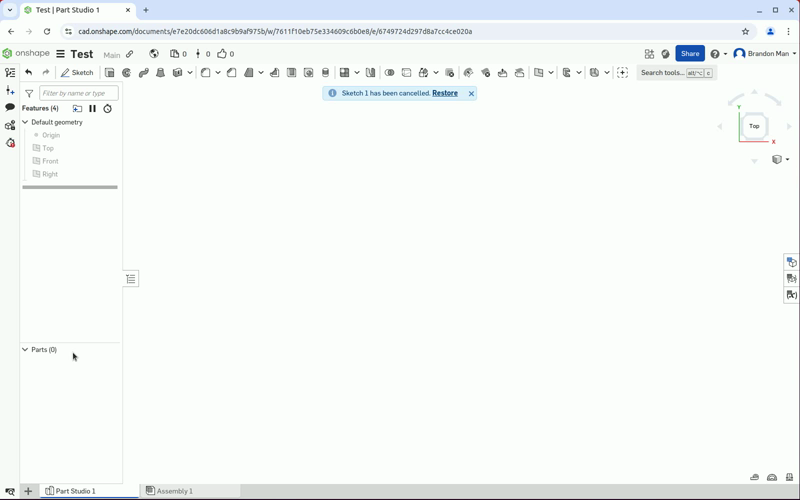
key(shift+p)
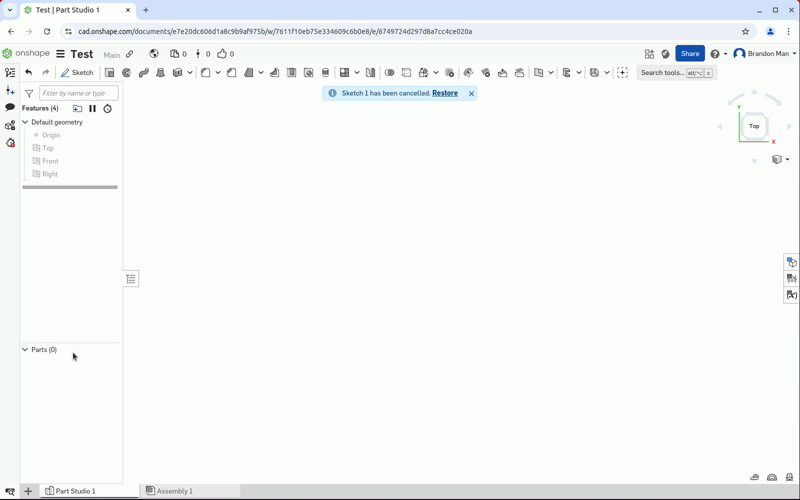
key(space)
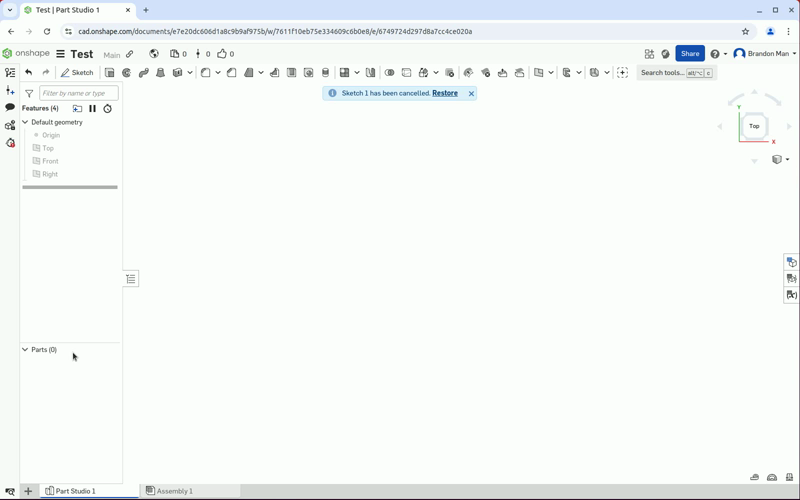
key_down(shift)
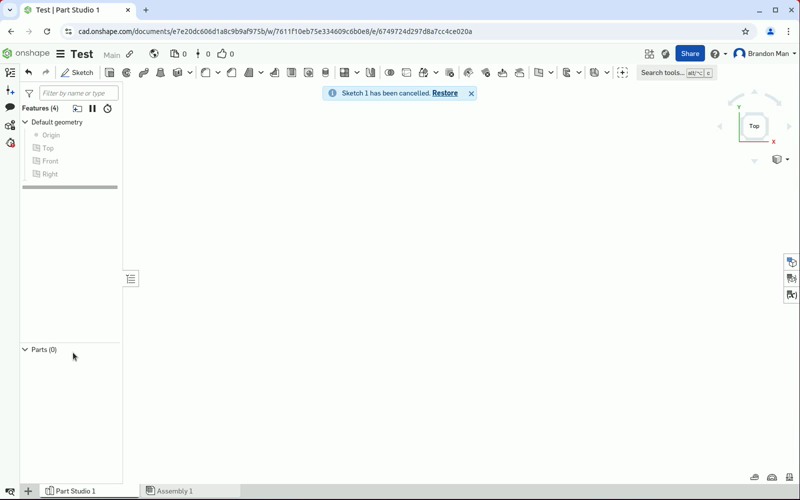
key(up)
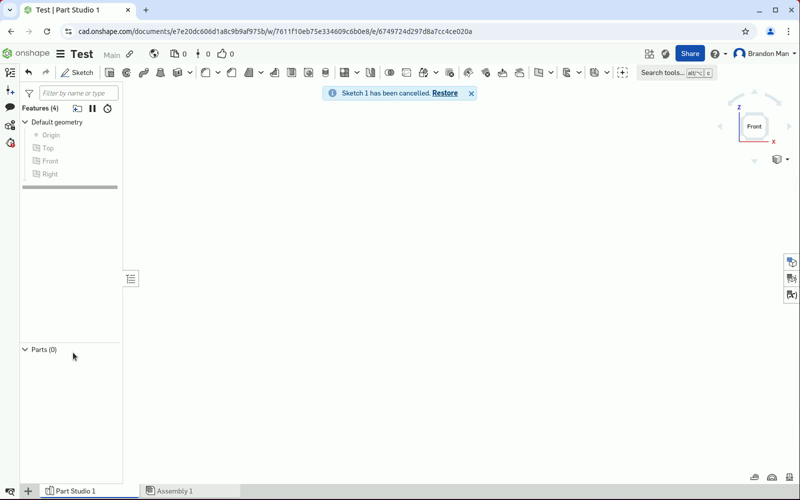
key_up(shift)
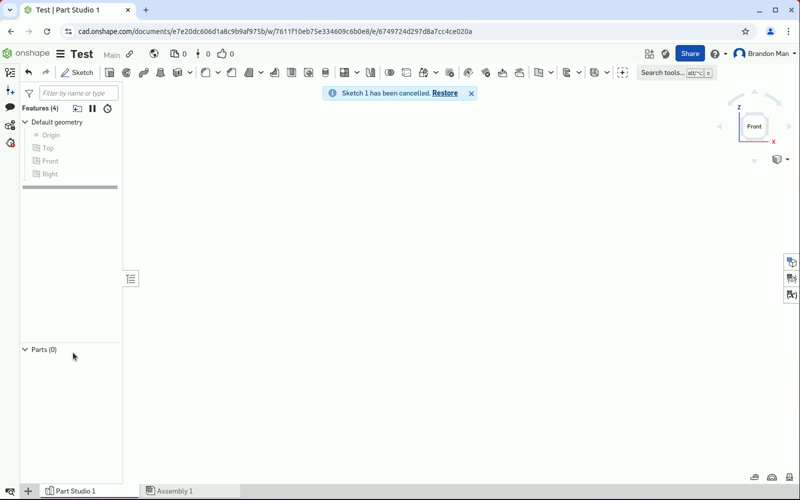
mouse_move(73, 352)
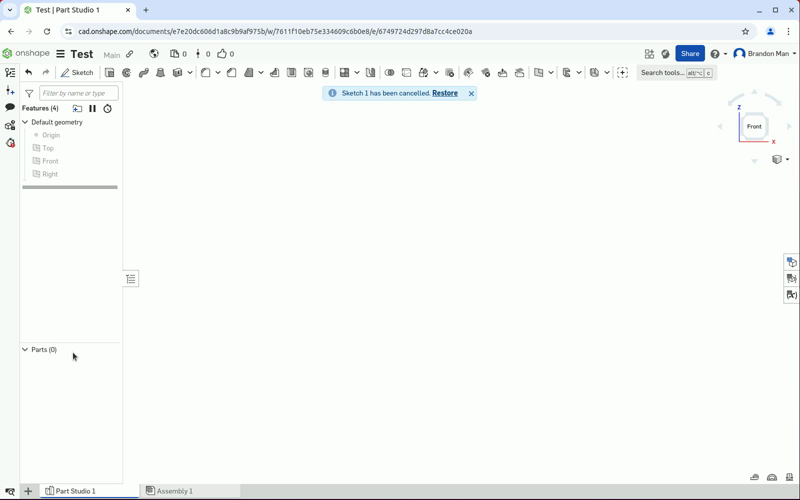
key(shift+y)
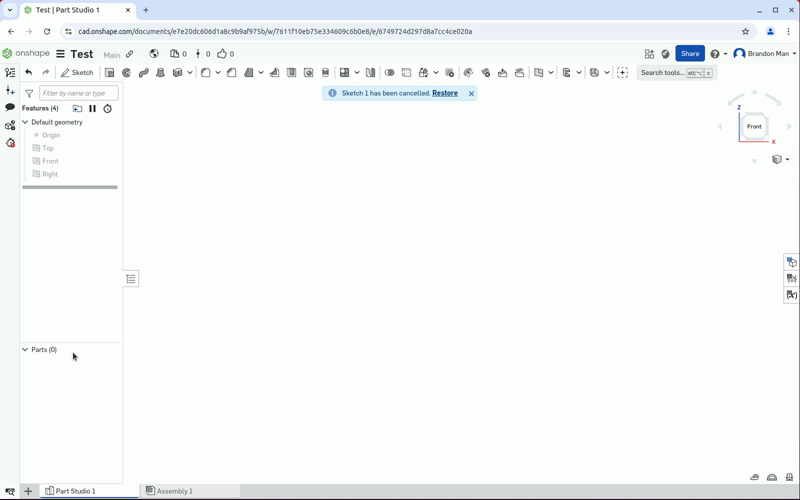
key(shift+s)
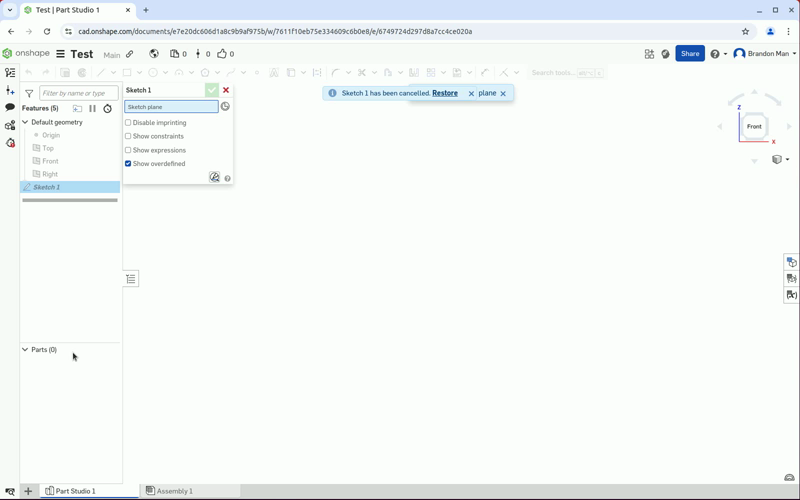
mouse_move(73, 163)
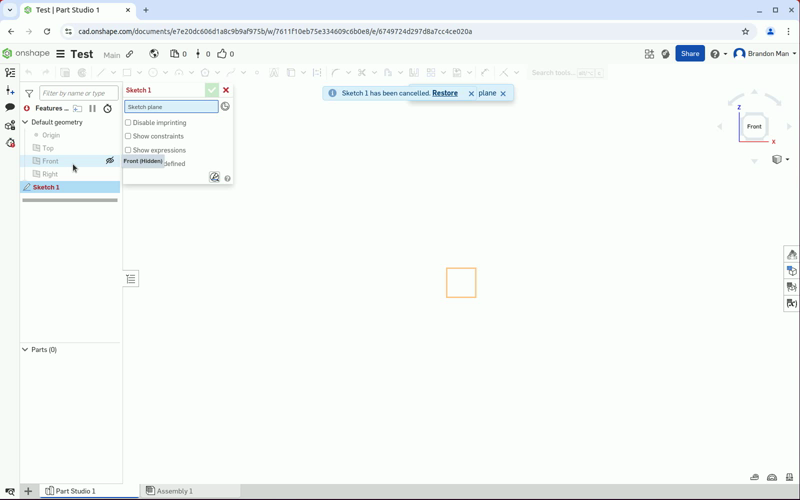
click(73, 163)
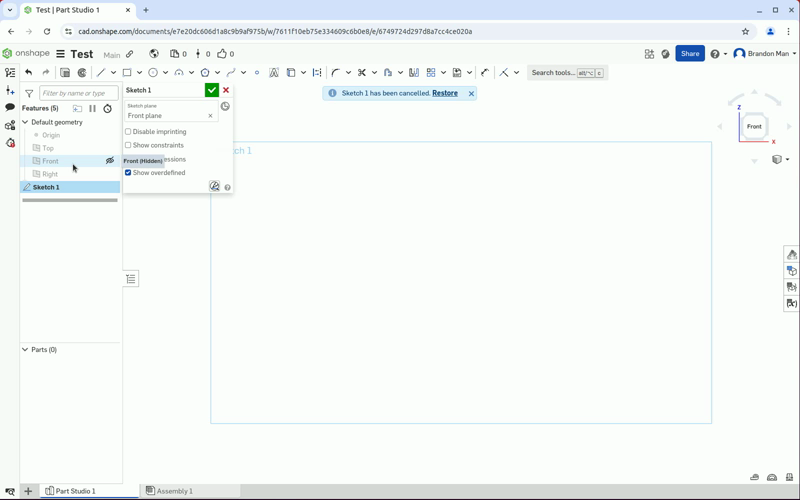
mouse_move(73, 352)
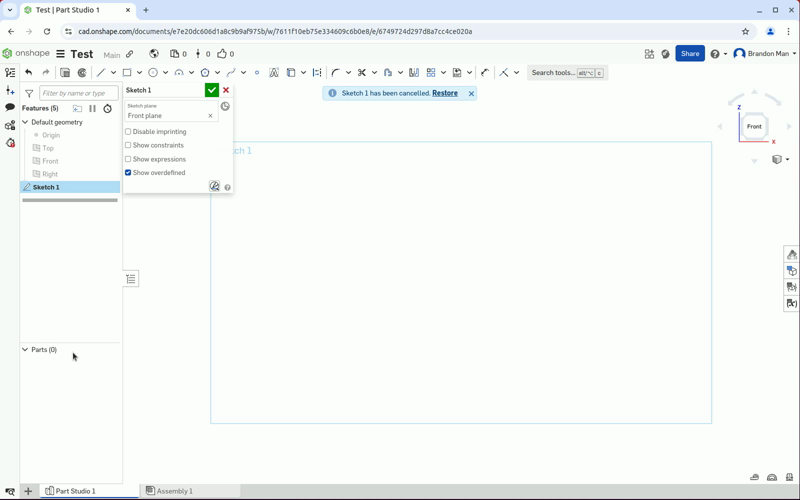
key(y)
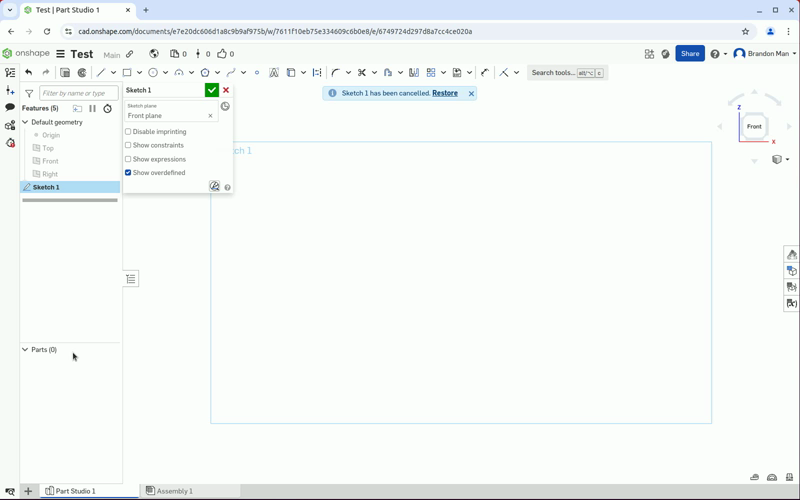
key(l)
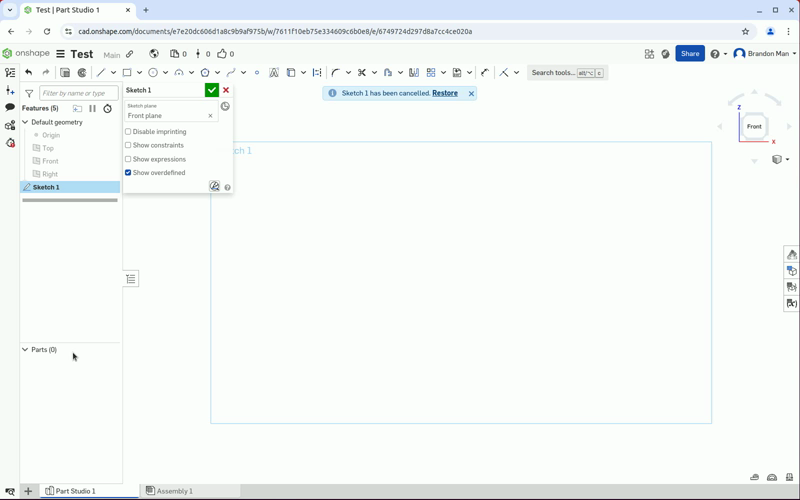
key_down(shift)
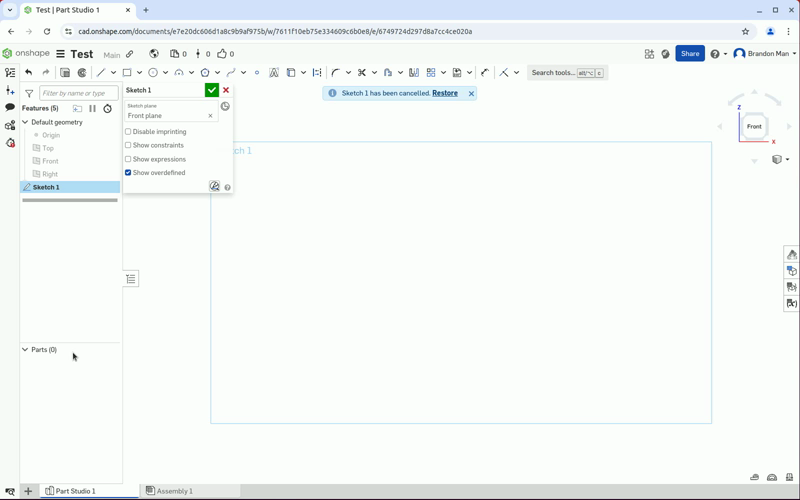
mouse_move(348, 304)
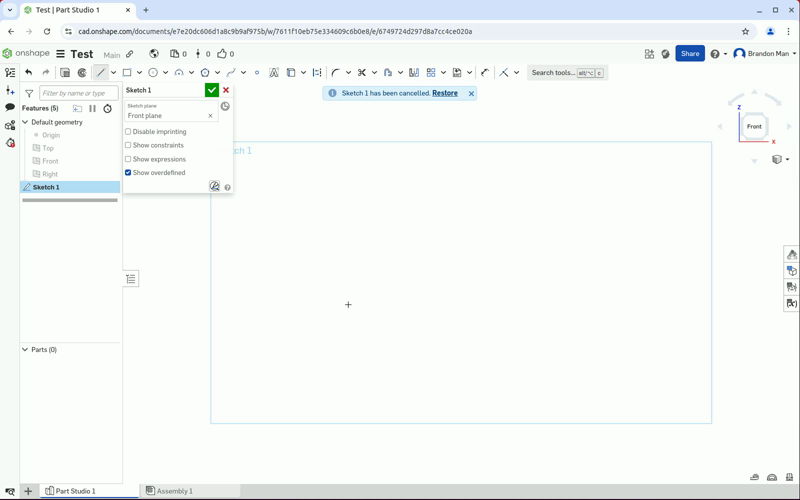
click(348, 304)
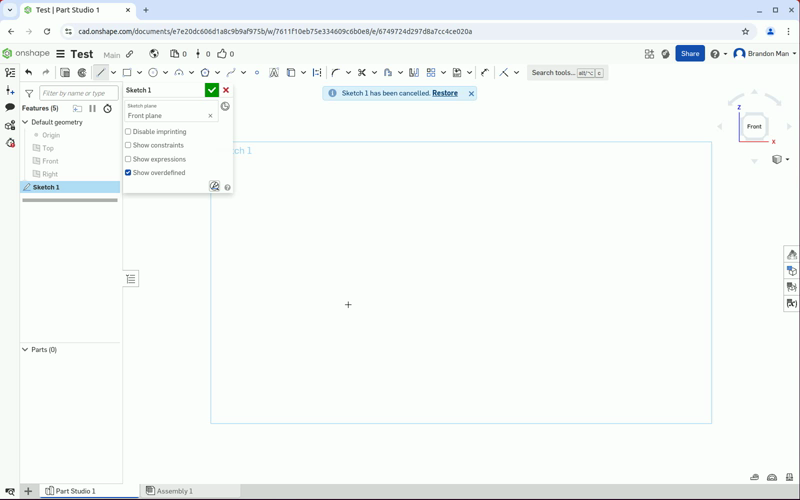
key_up(shift)
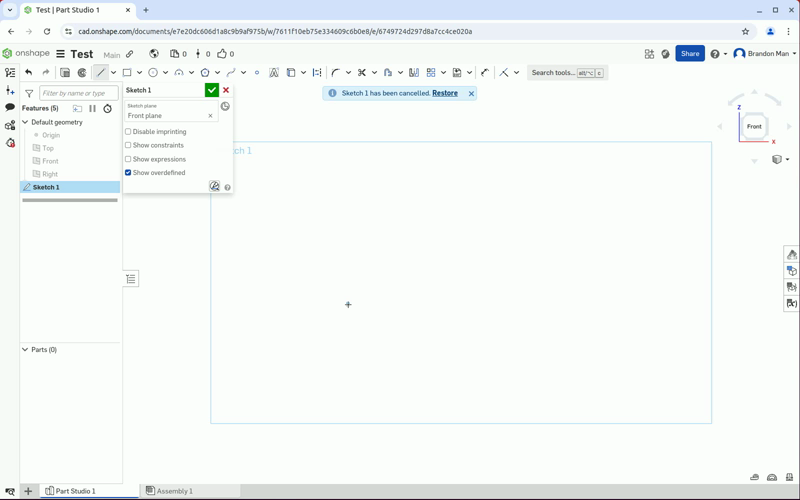
key_down(shift)
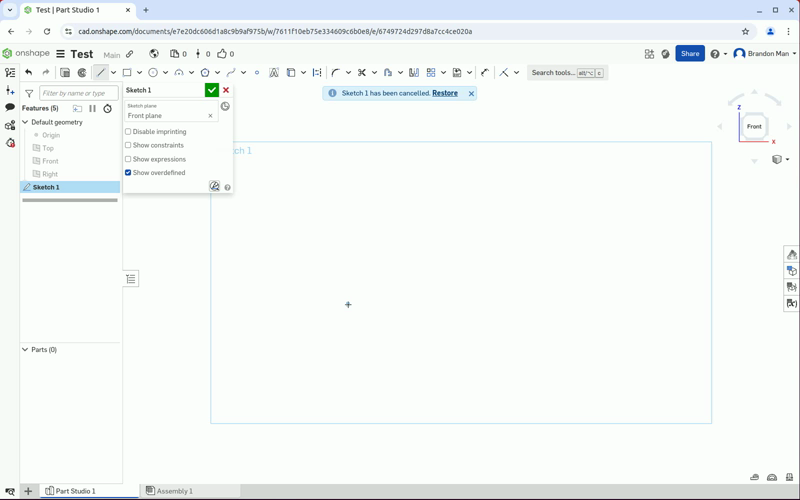
mouse_move(463, 304)
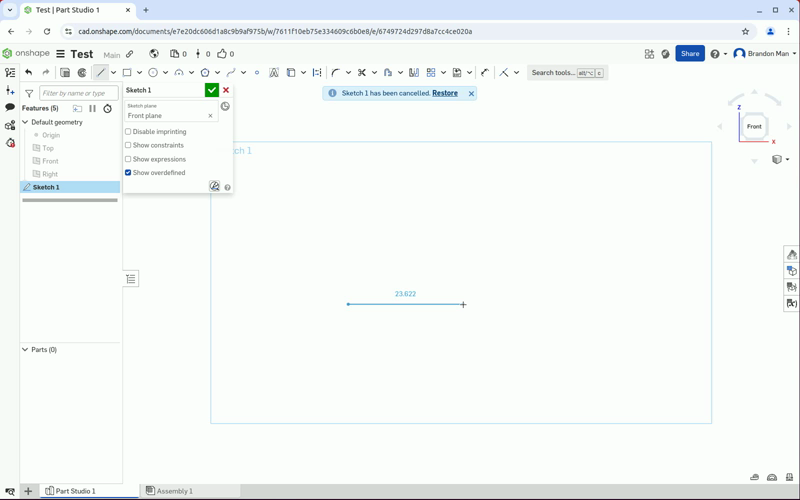
click(463, 304)
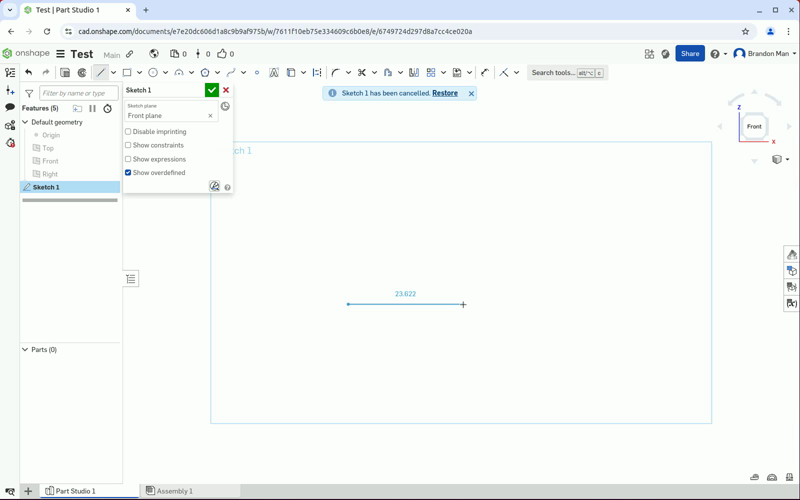
key_up(shift)
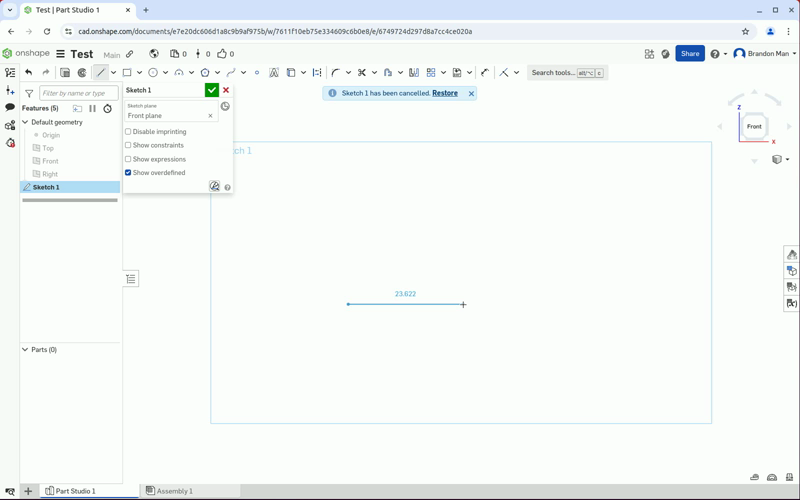
key_down(shift)
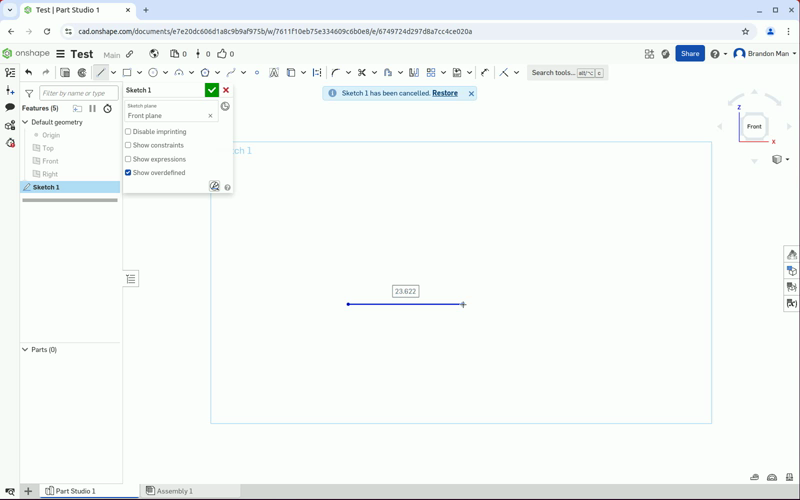
mouse_move(493, 304)
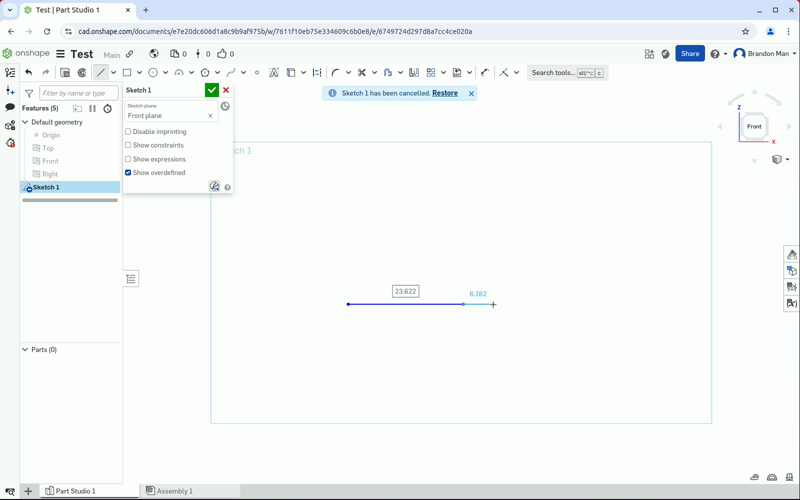
mouse_move(463, 284)
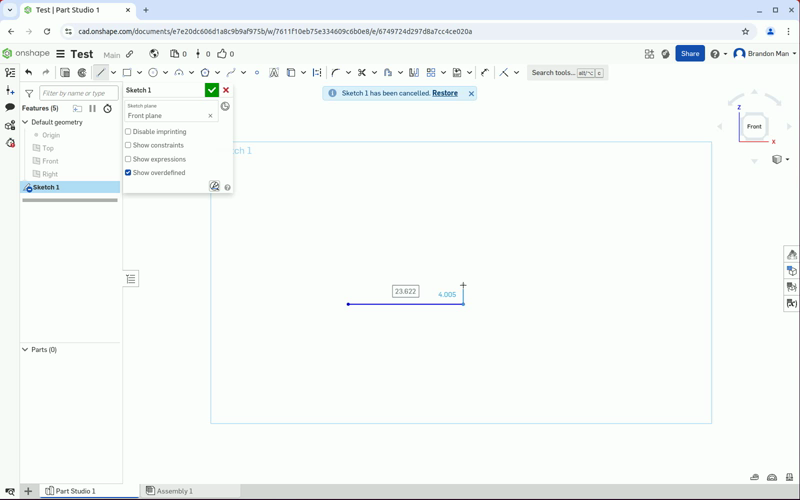
click(463, 284)
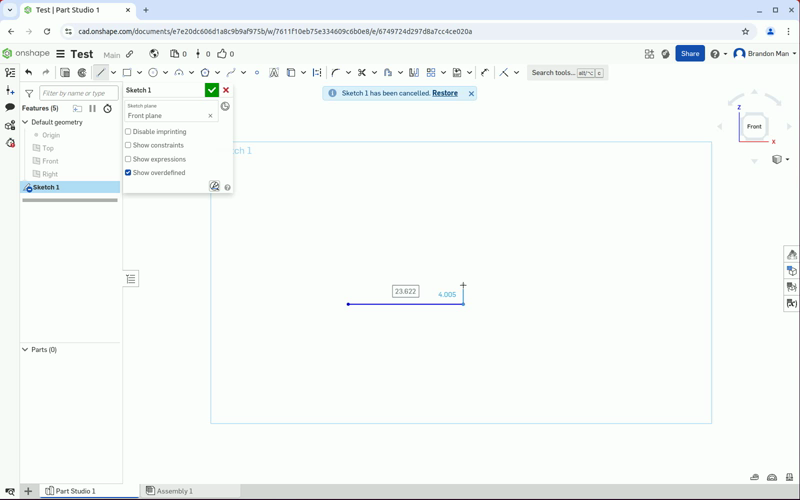
key_up(shift)
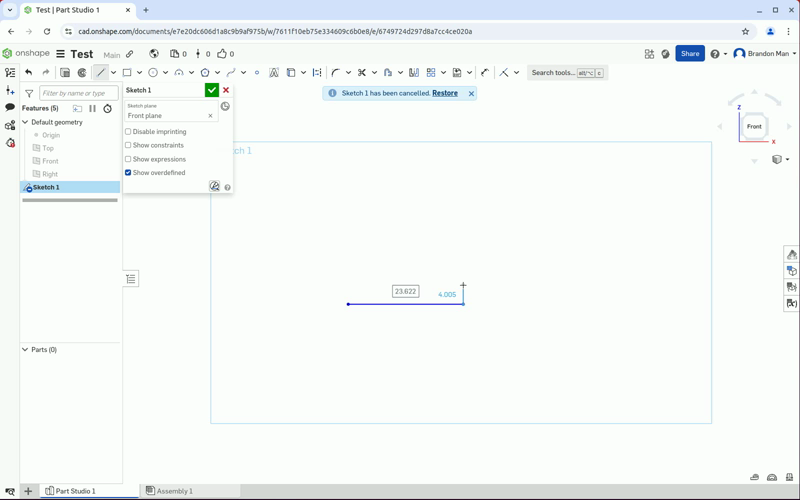
key_down(shift)
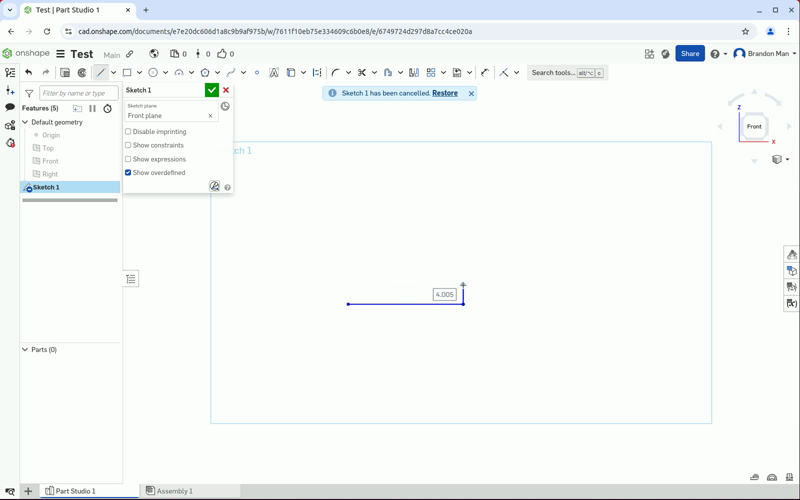
mouse_move(348, 284)
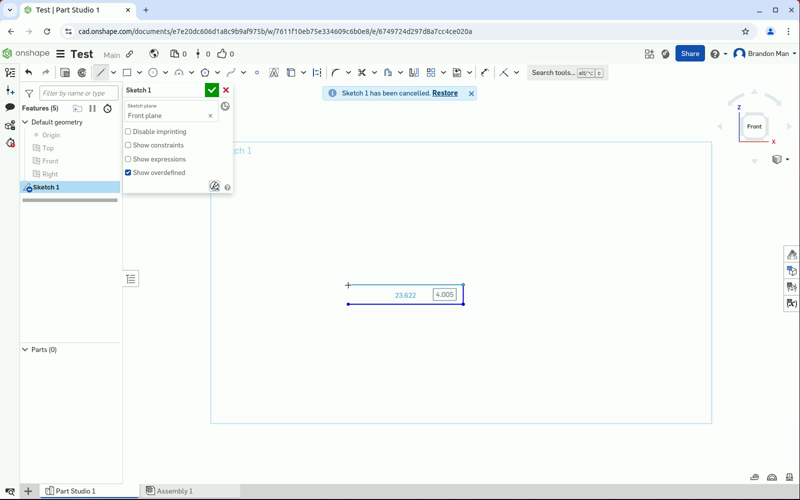
click(348, 284)
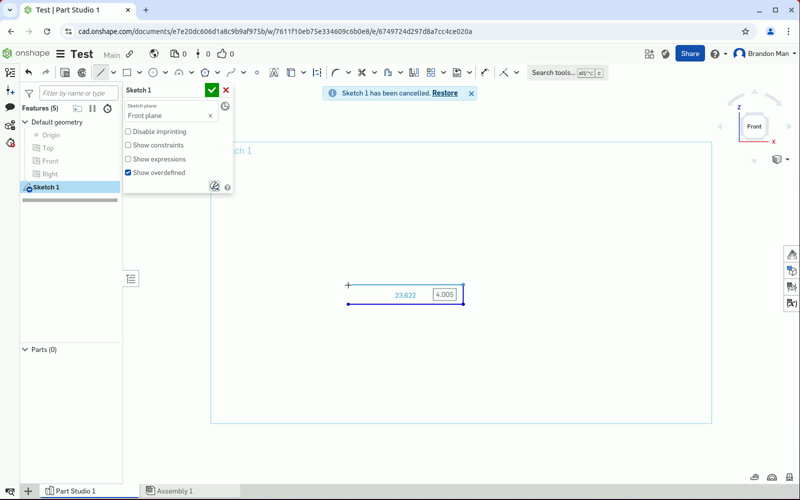
key_up(shift)
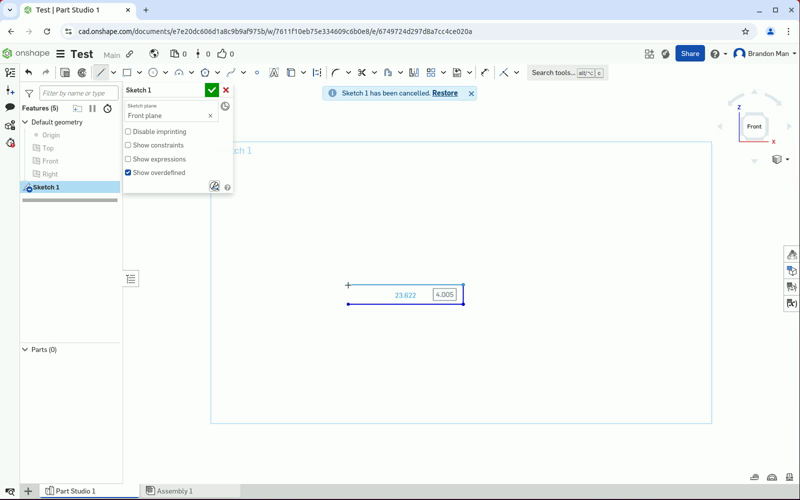
mouse_move(378, 284)
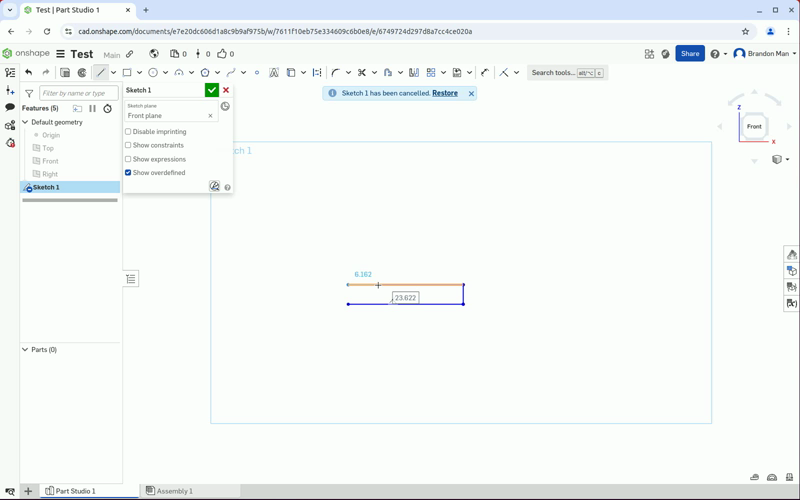
key_down(shift)
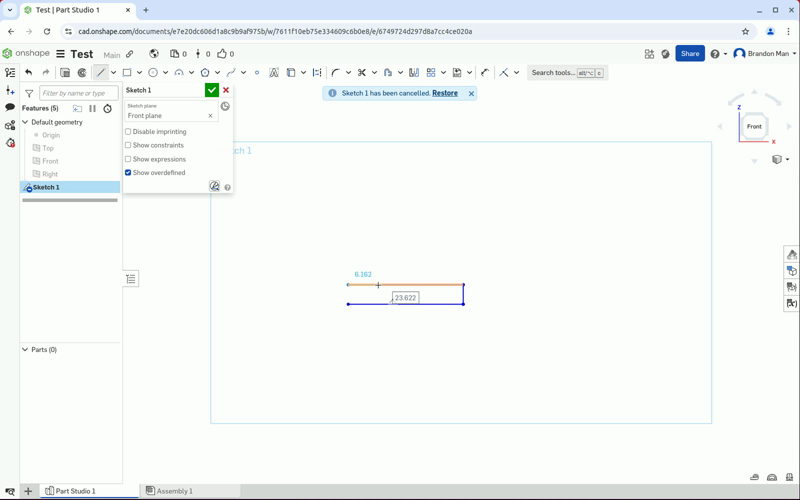
mouse_move(348, 304)
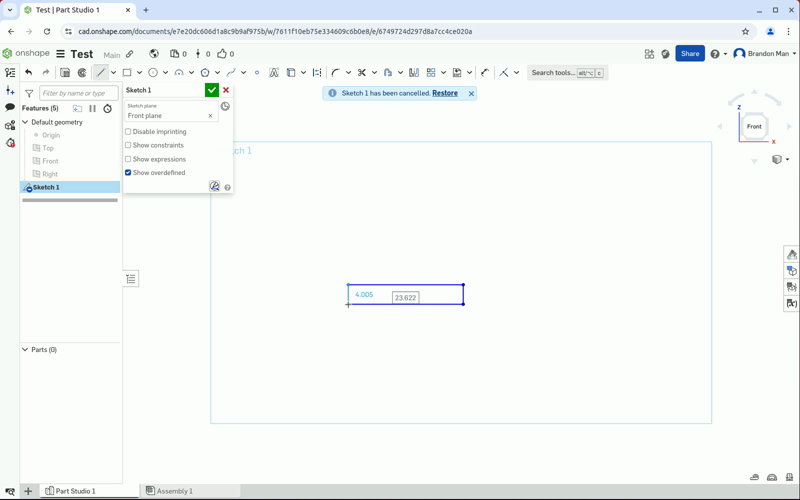
key_up(shift)
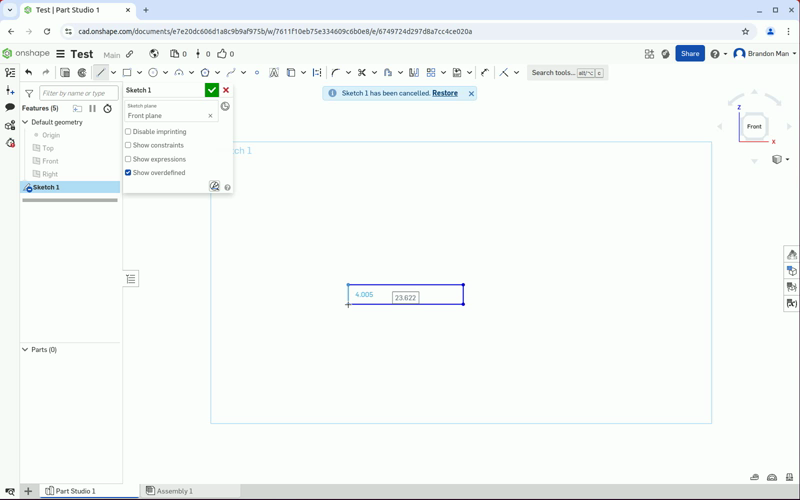
click(348, 304)
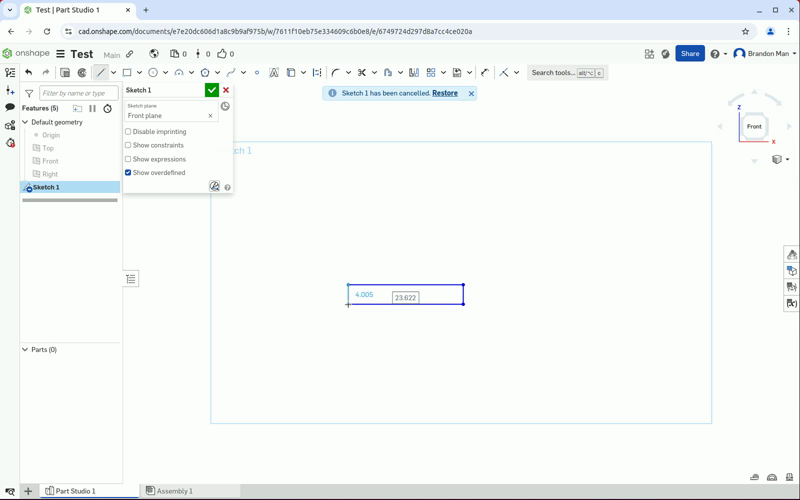
key(esc)
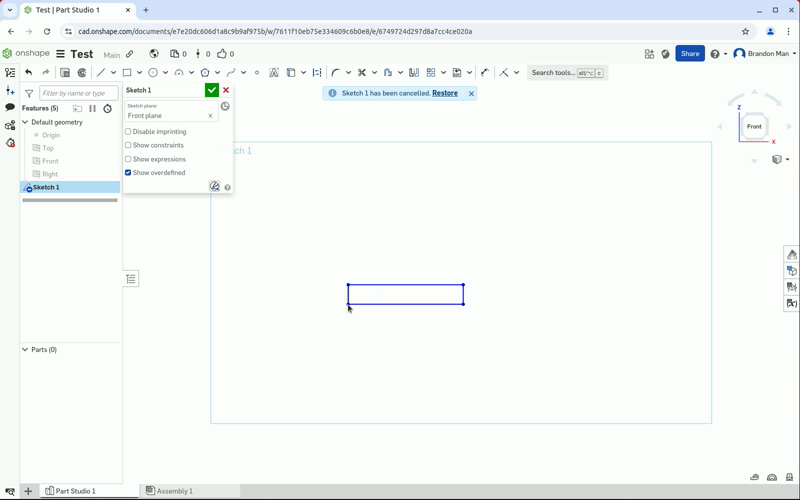
key(c)
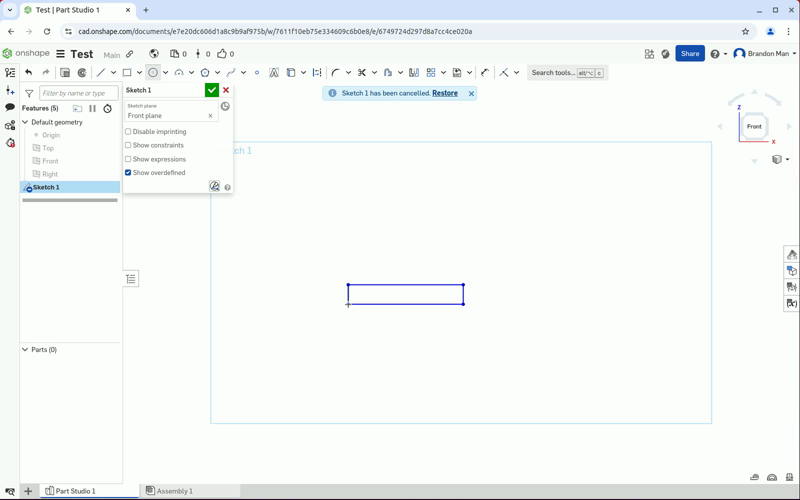
key_down(shift)
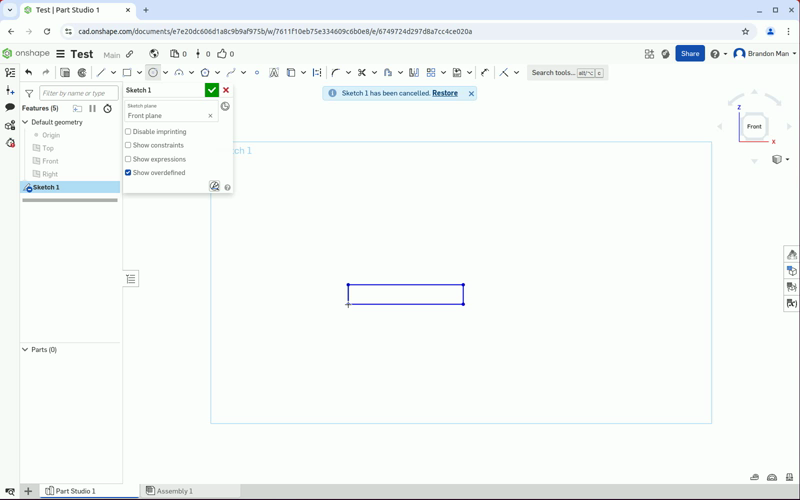
mouse_move(453, 294)
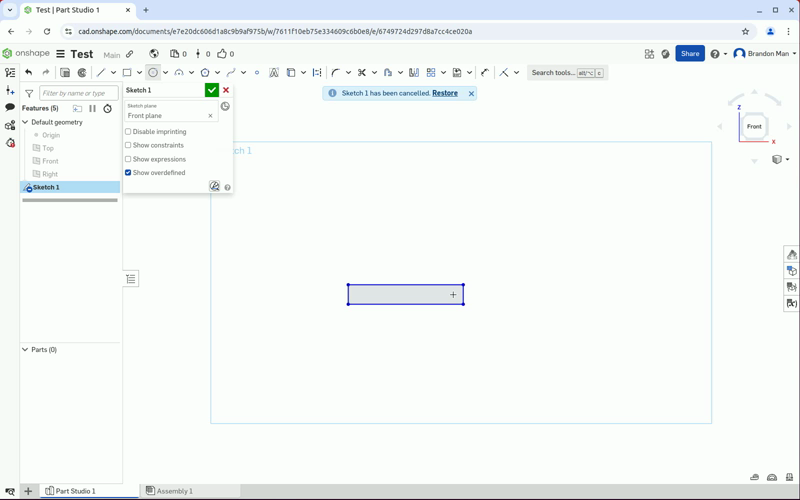
click(453, 294)
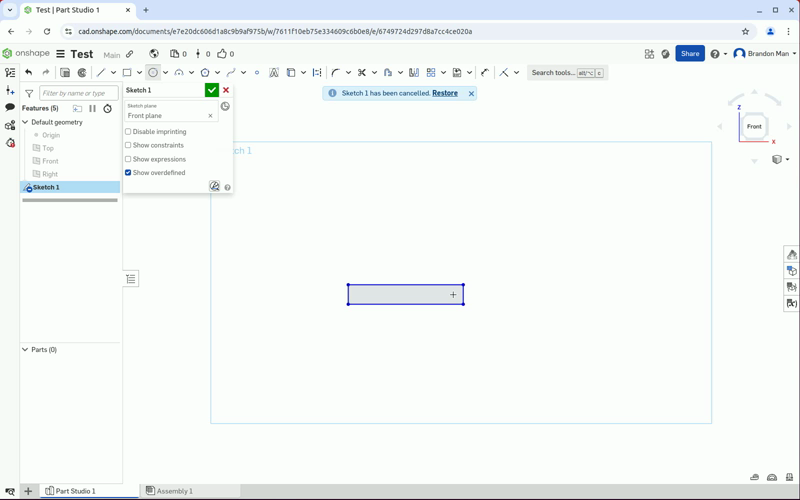
key_up(shift)
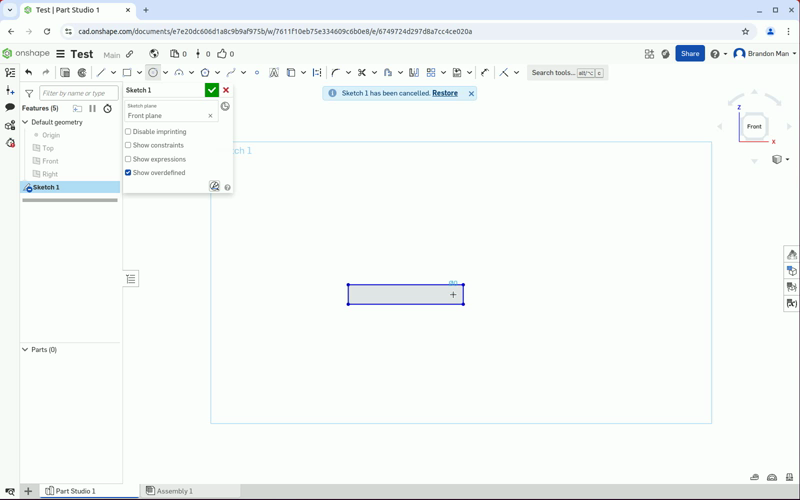
mouse_move(459, 294)
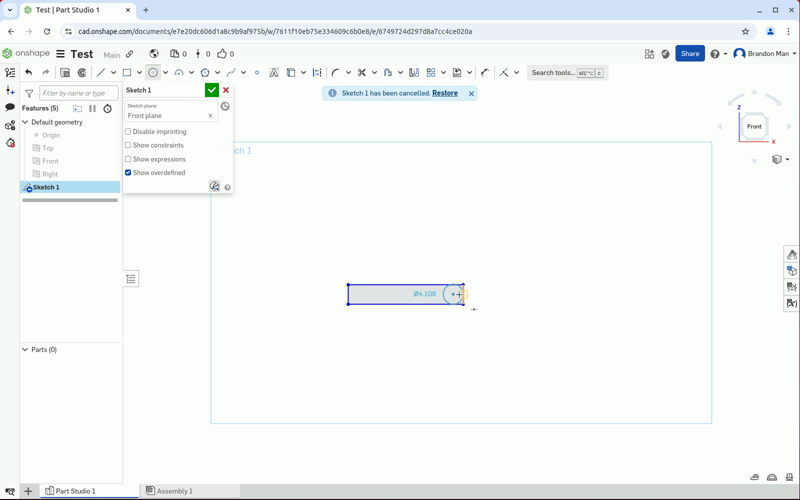
click(459, 294)
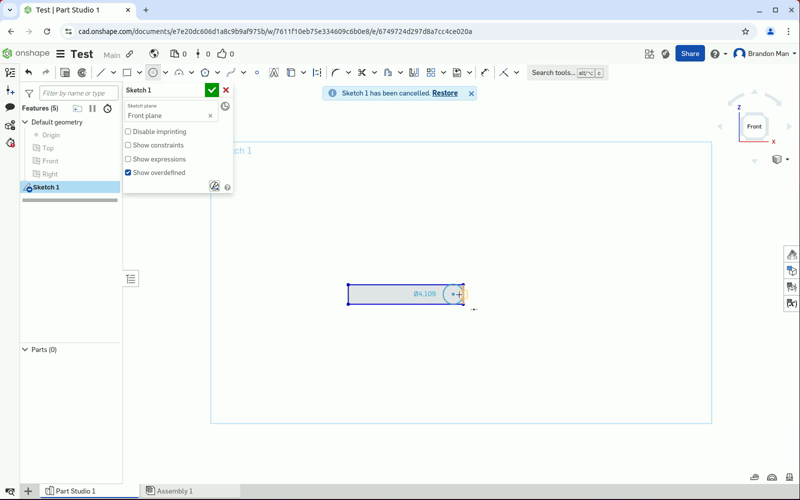
key(esc)
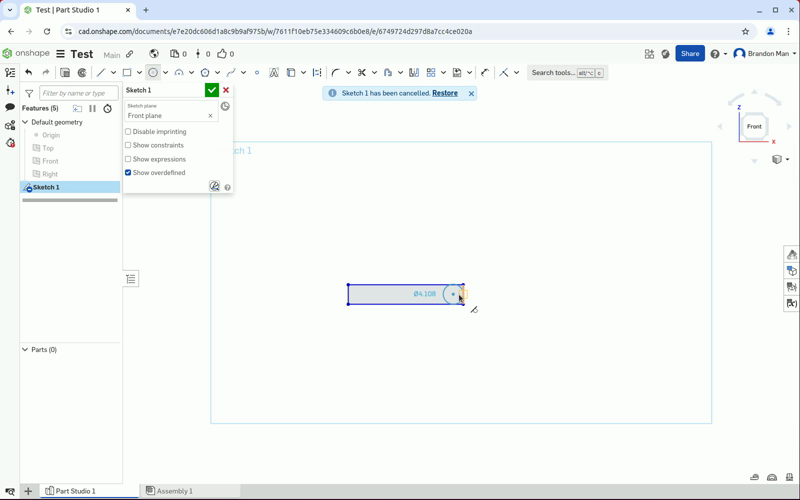
mouse_move(385, 301)
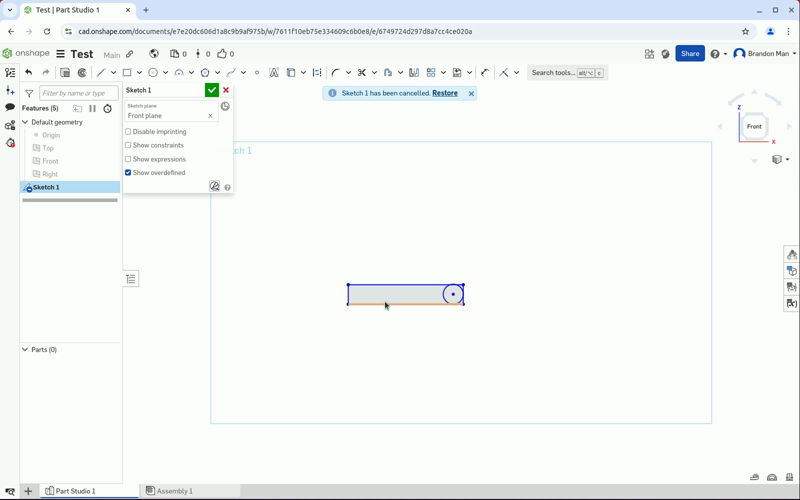
click(385, 301)
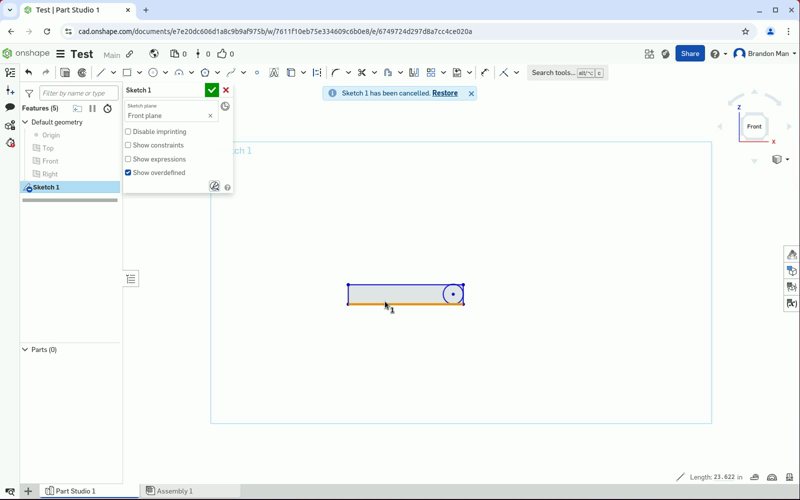
mouse_move(73, 352)
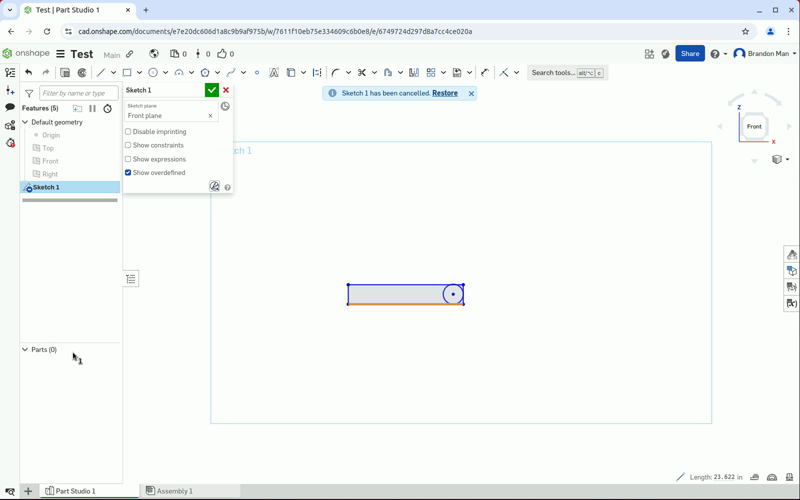
key(shift+y)
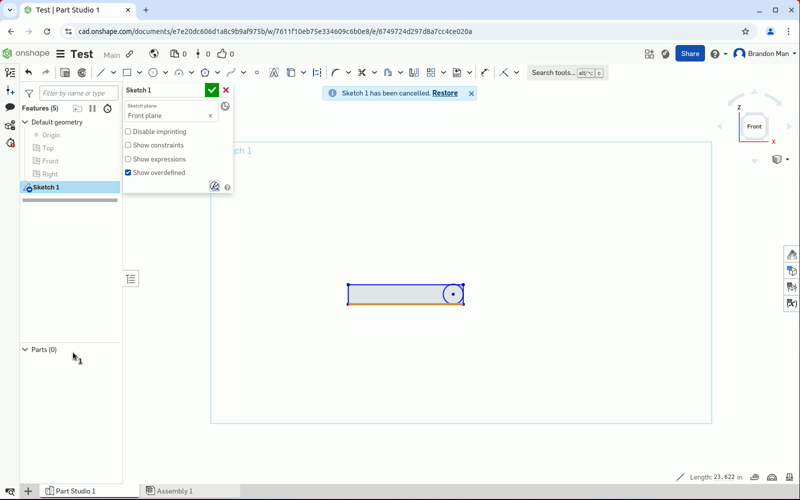
key(shift+e)
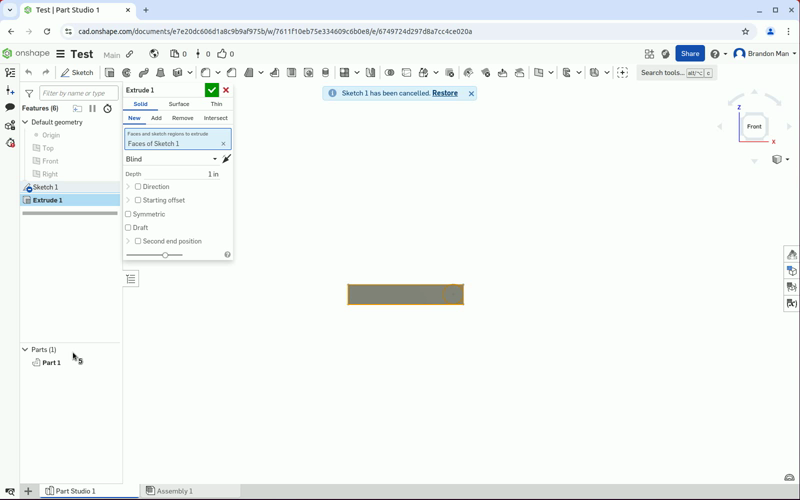
mouse_move(143, 106)
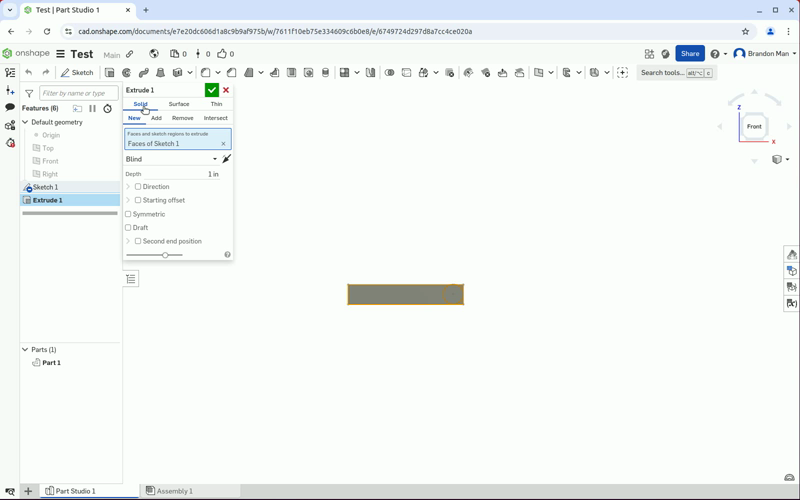
click(143, 106)
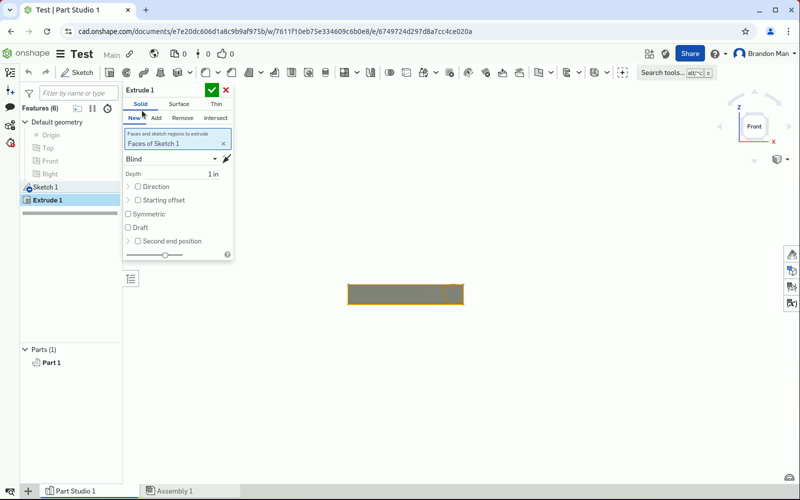
mouse_move(137, 120)
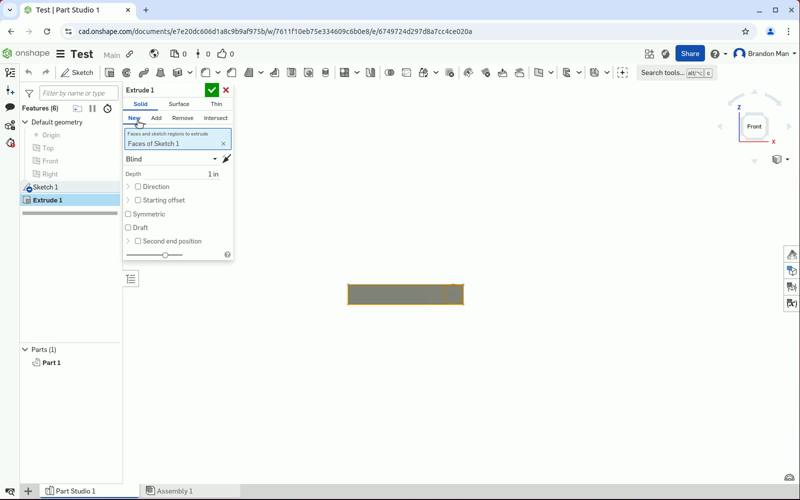
click(137, 120)
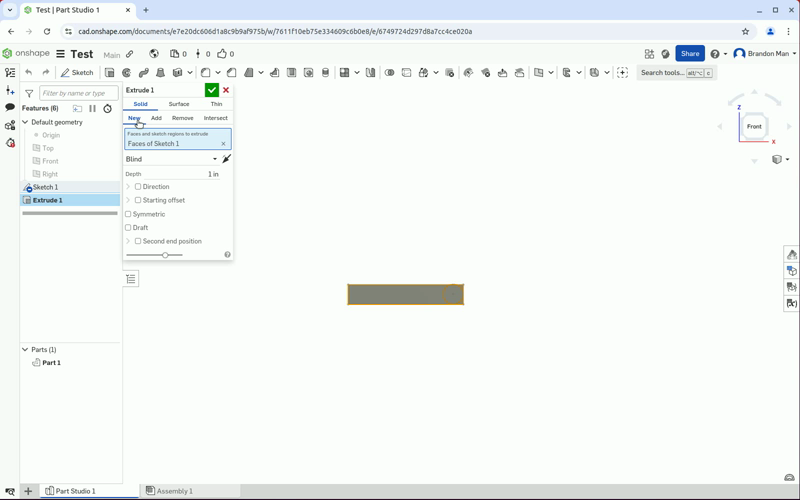
key(tab, 4)
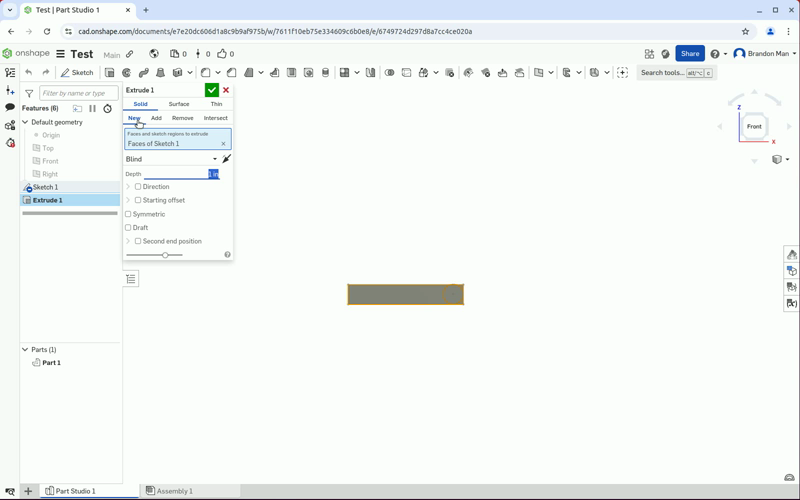
text(3.851)
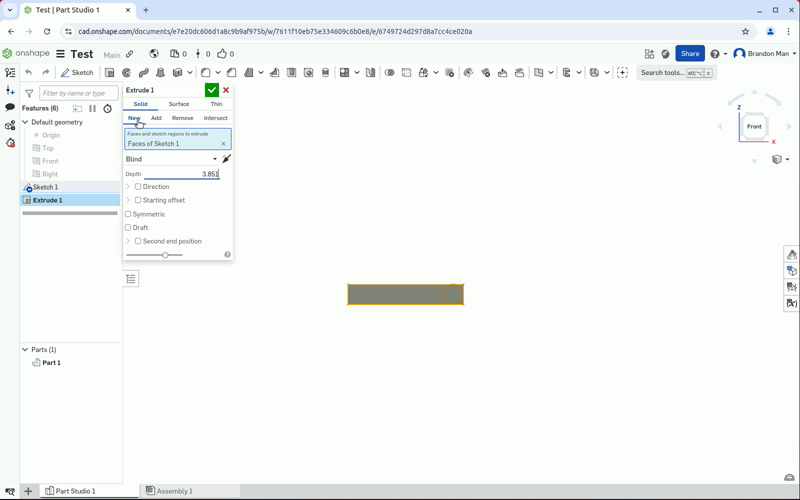
key(enter)
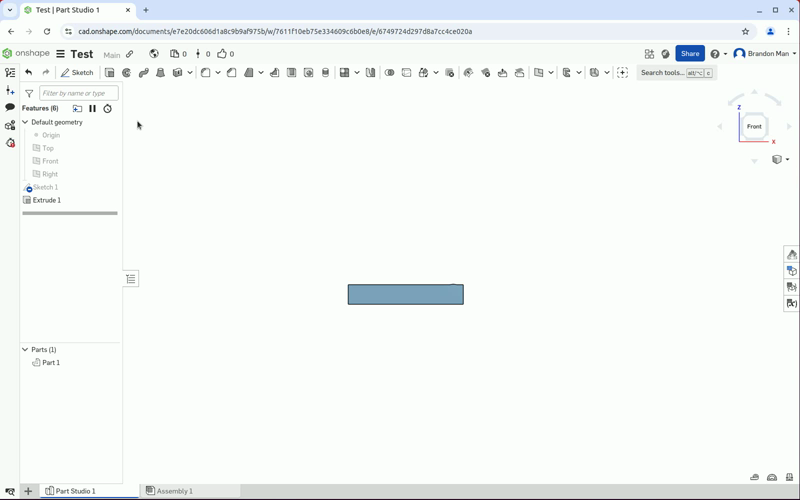
key(shift+h)
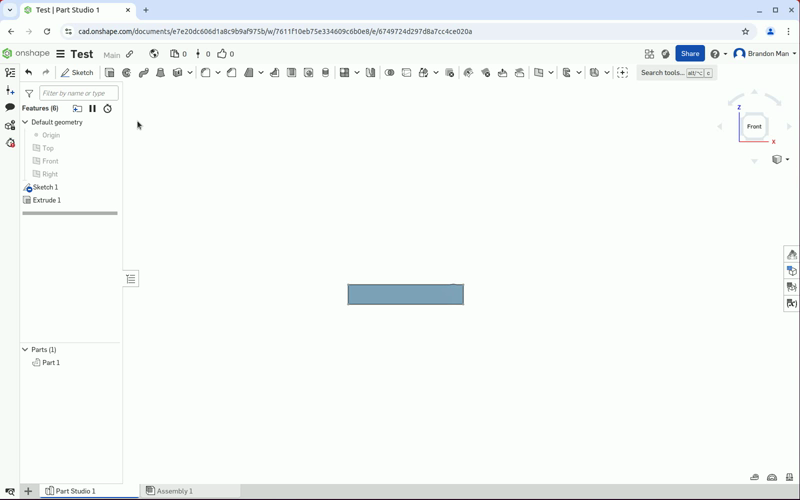
key(shift+h)
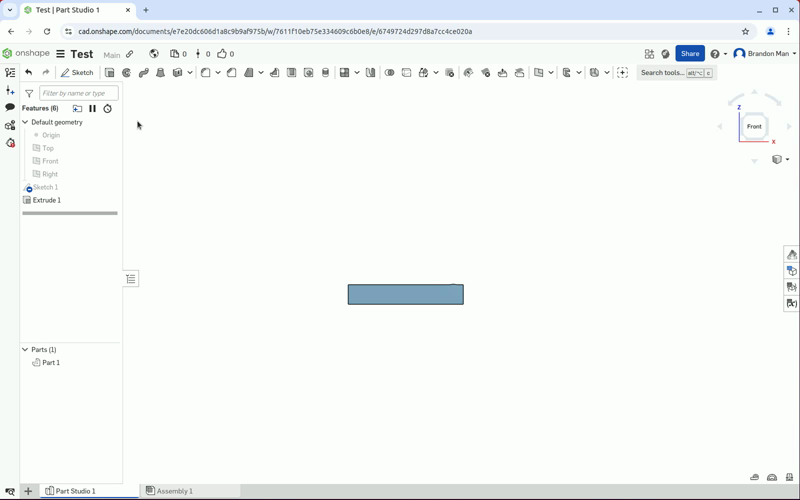
mouse_move(73, 189)
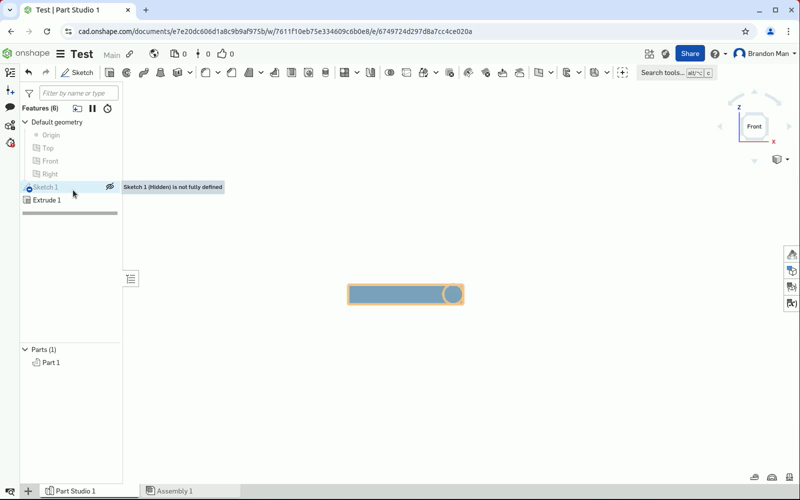
click(73, 189)
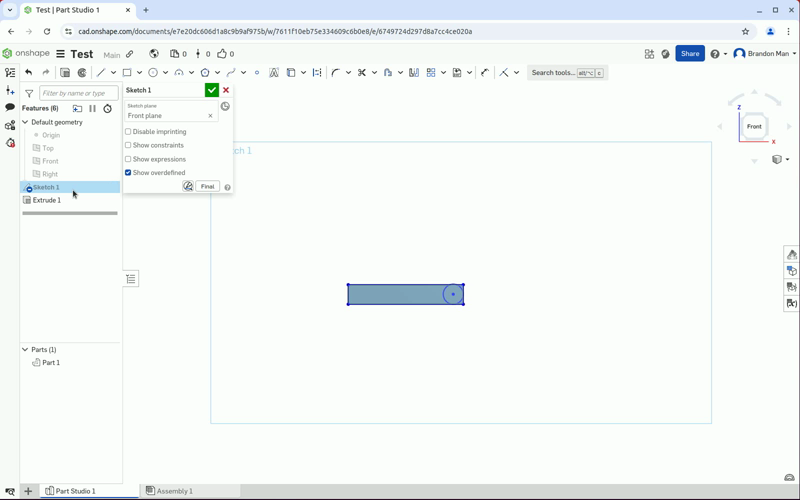
mouse_move(229, 92)
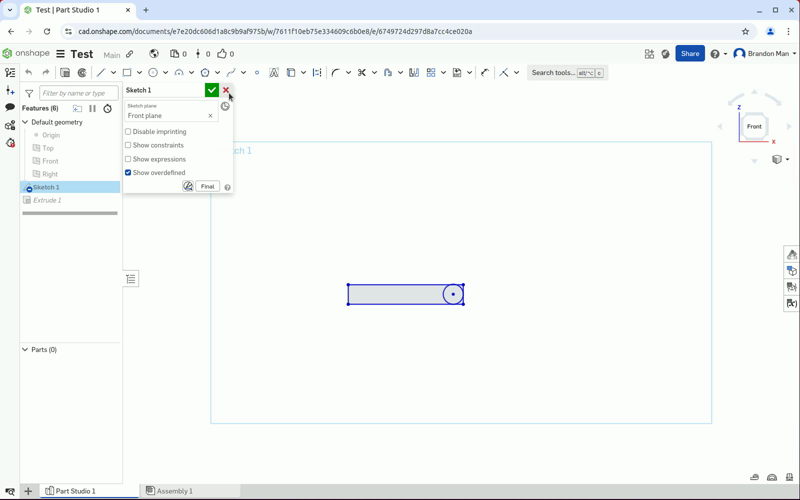
click(229, 92)
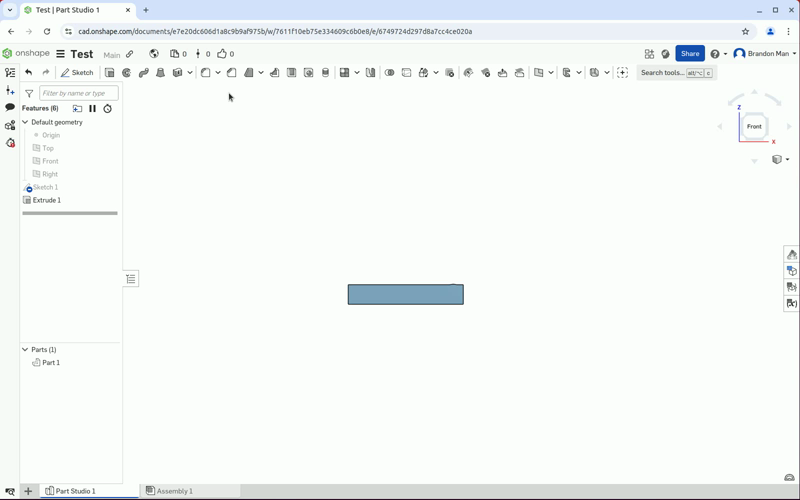
mouse_move(73, 352)
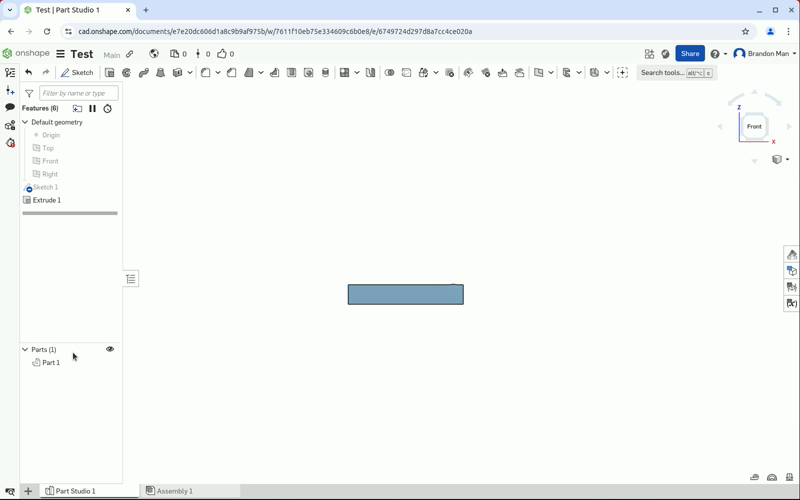
key(y)
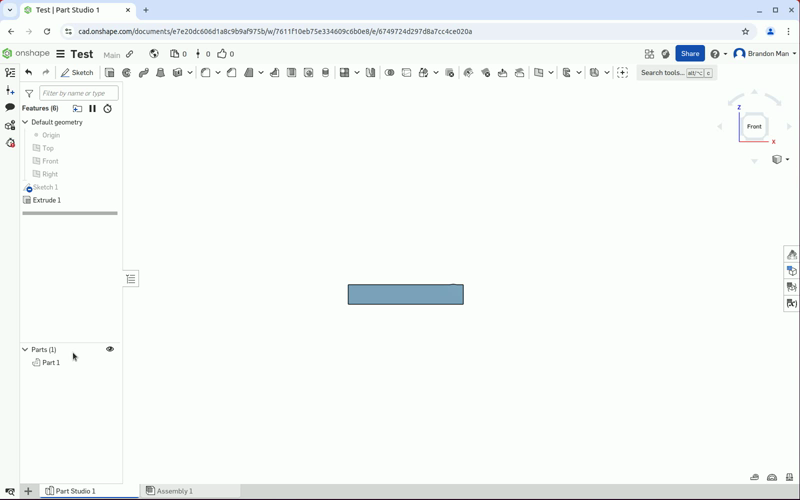
key(shift+p)
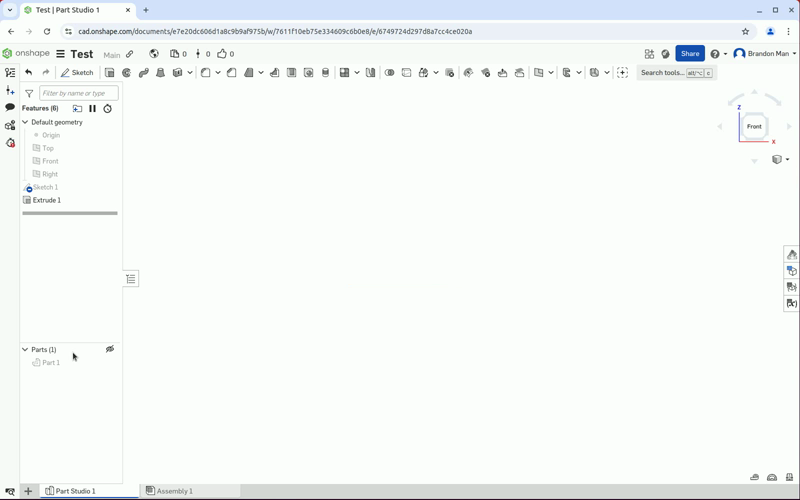
key(space)
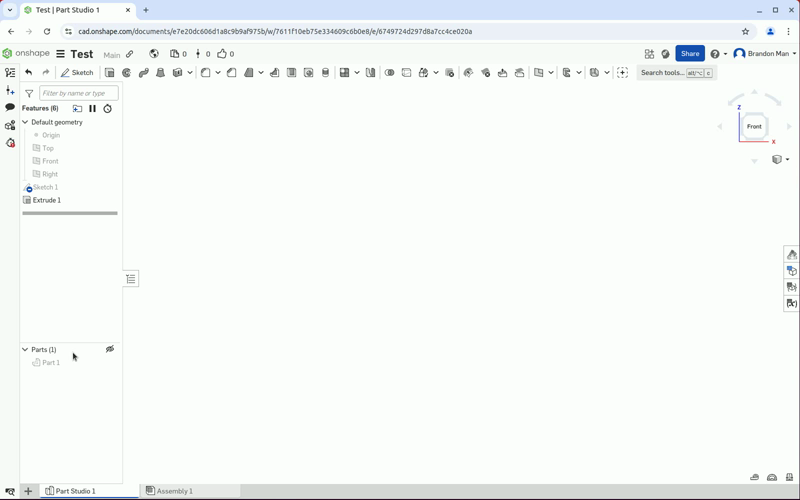
key_down(shift)
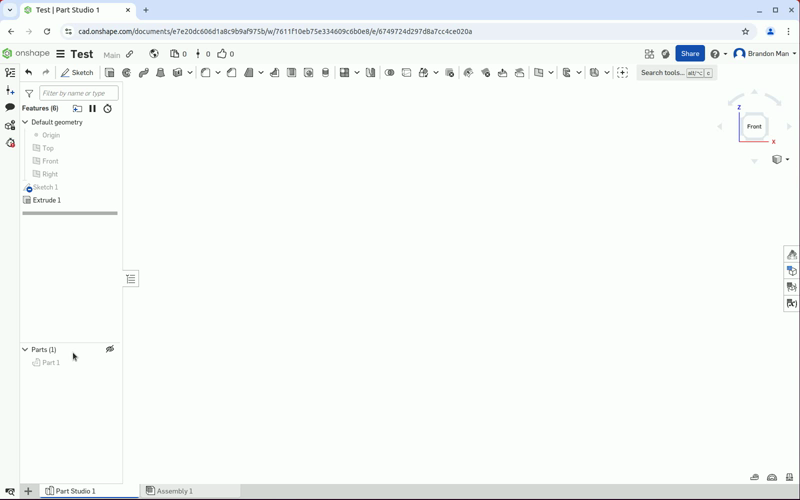
key(down)
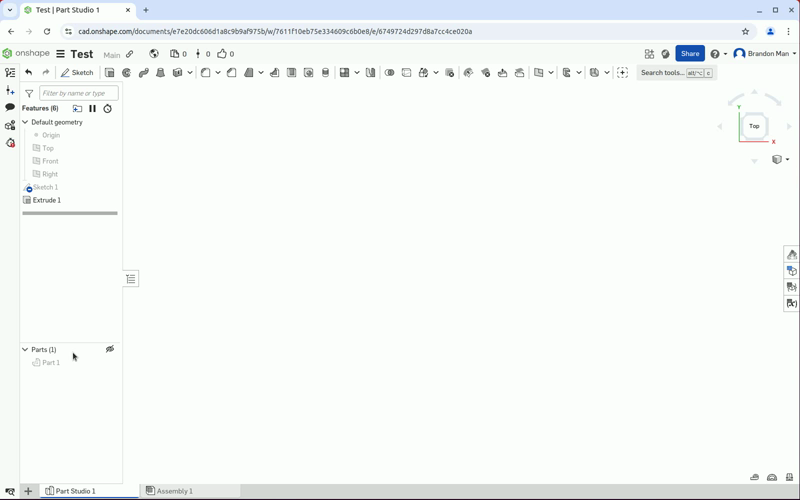
key_up(shift)
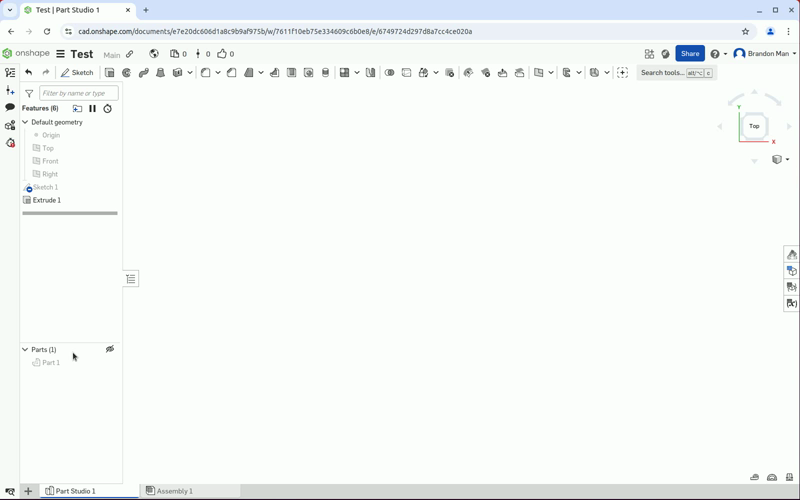
mouse_move(73, 352)
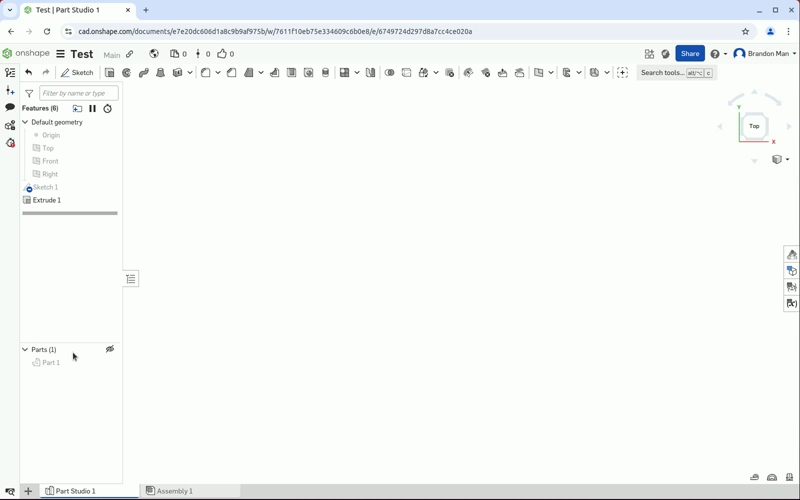
key(shift+y)
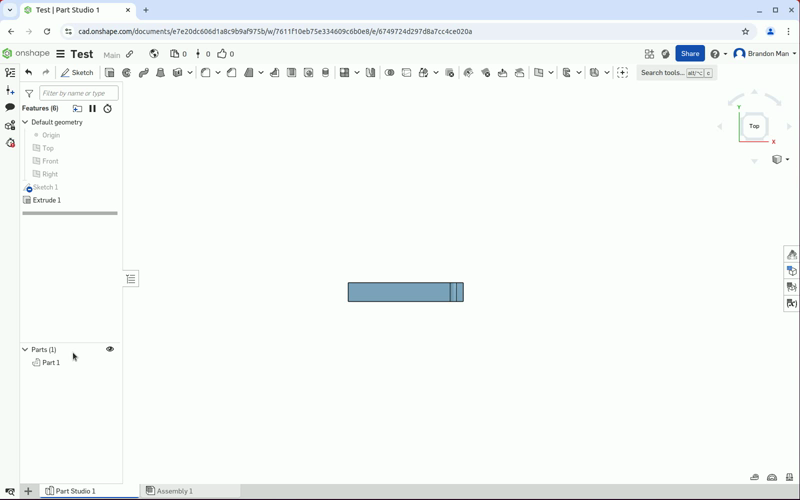
mouse_move(541, 75)
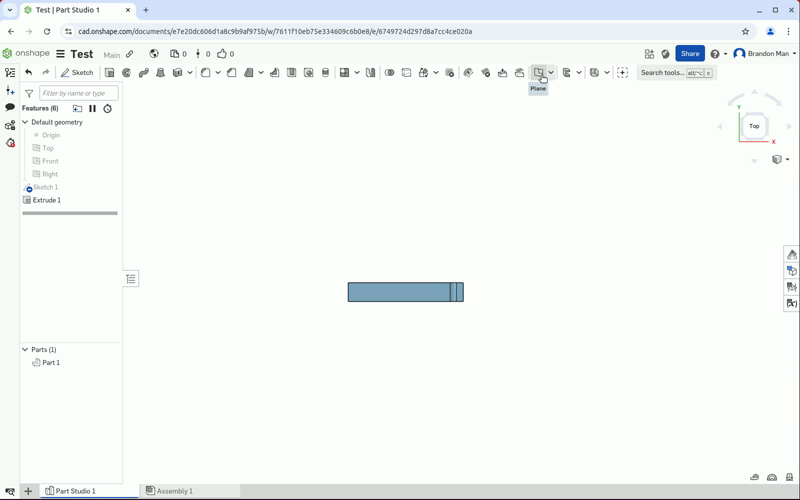
click(541, 75)
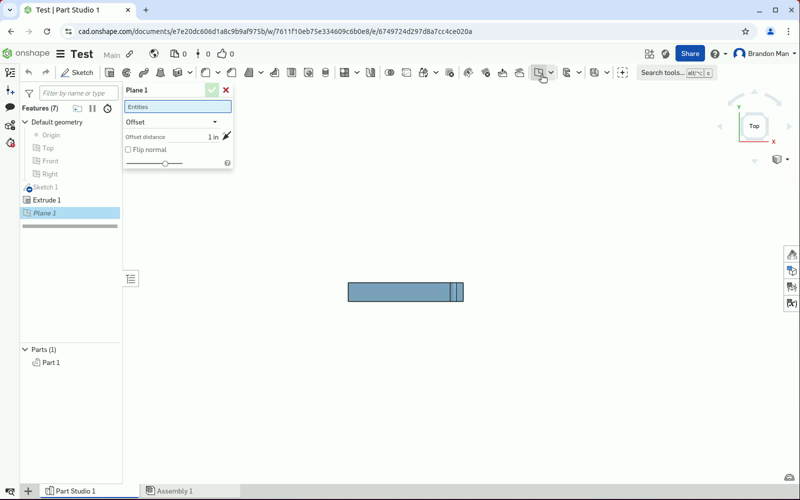
mouse_move(73, 150)
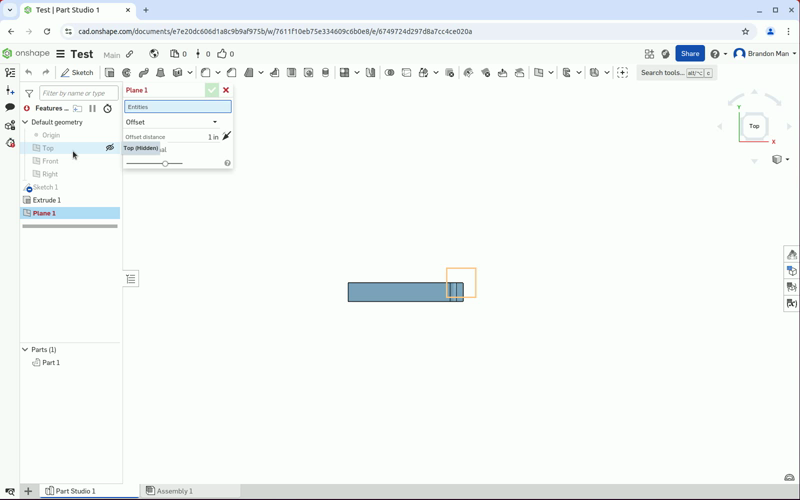
click(73, 150)
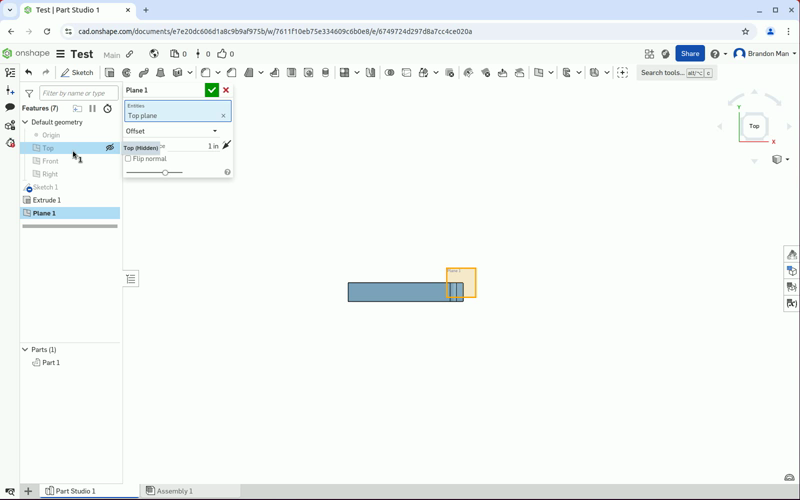
key(tab, 2)
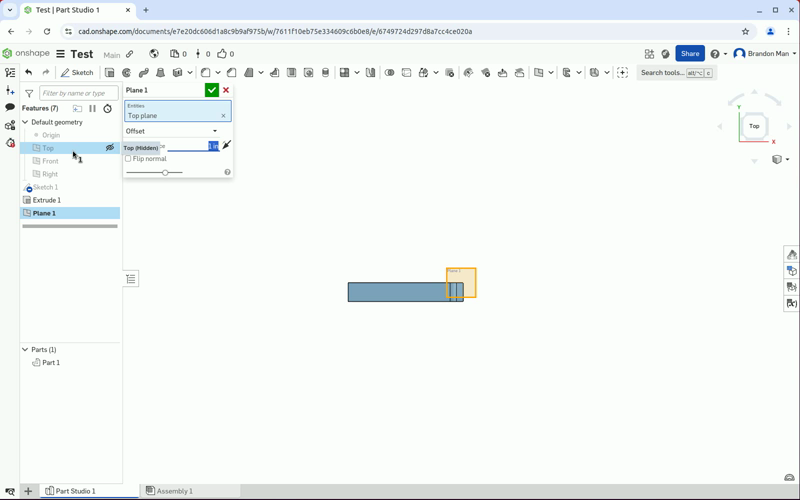
text(0.246)
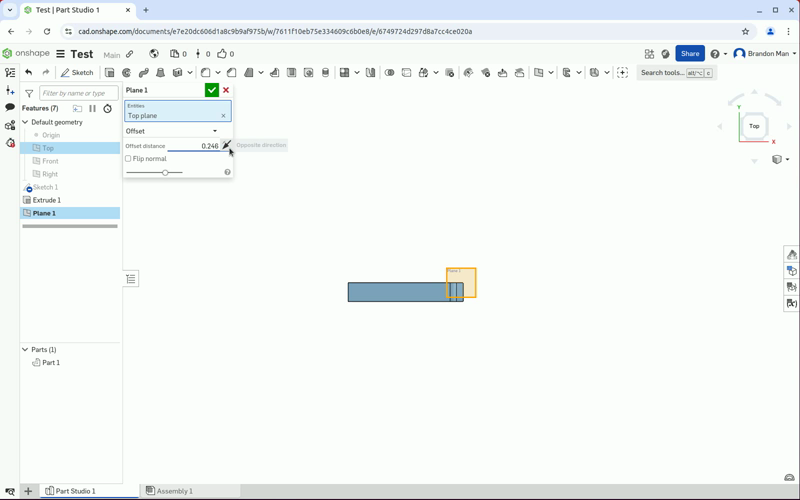
mouse_move(229, 147)
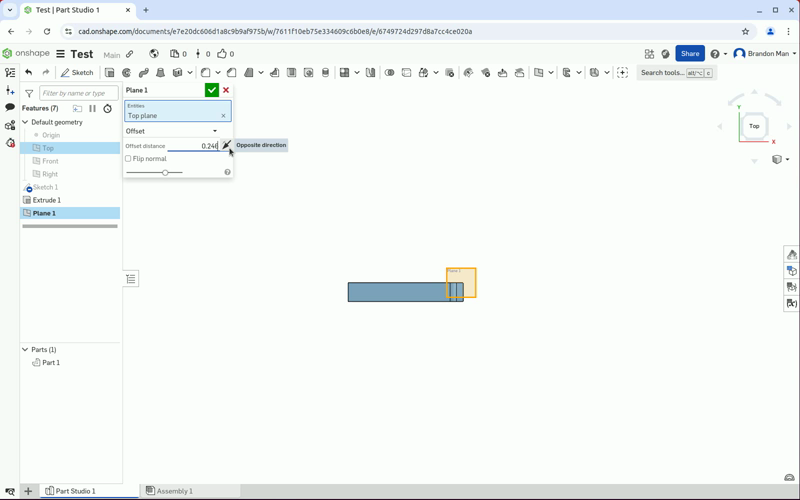
click(229, 147)
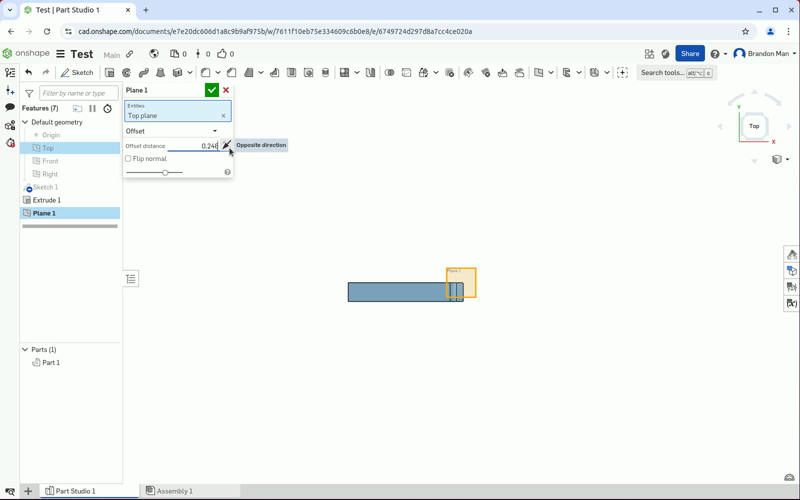
key(enter, 2)
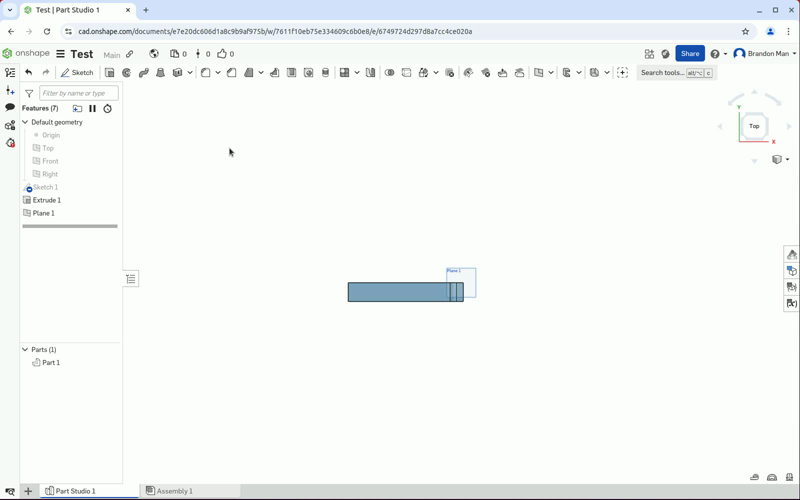
key(shift+s)
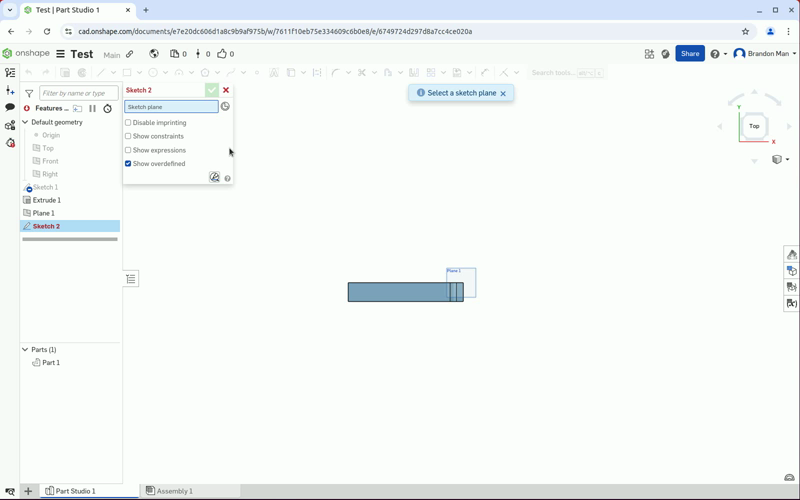
mouse_move(73, 215)
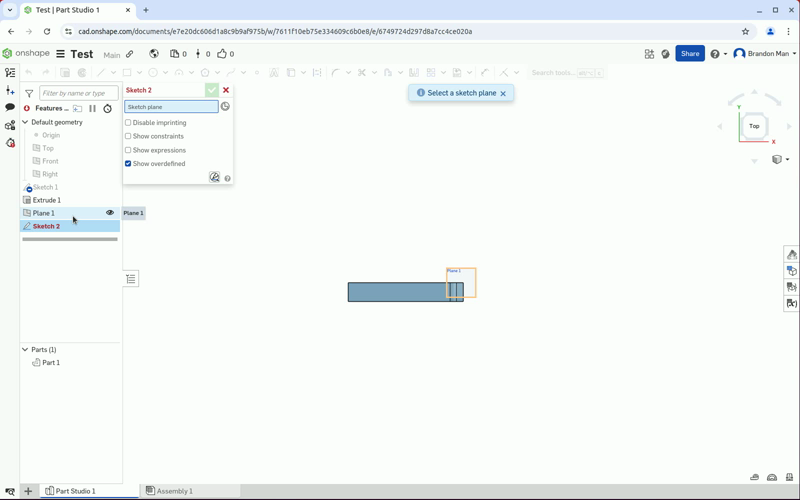
click(73, 215)
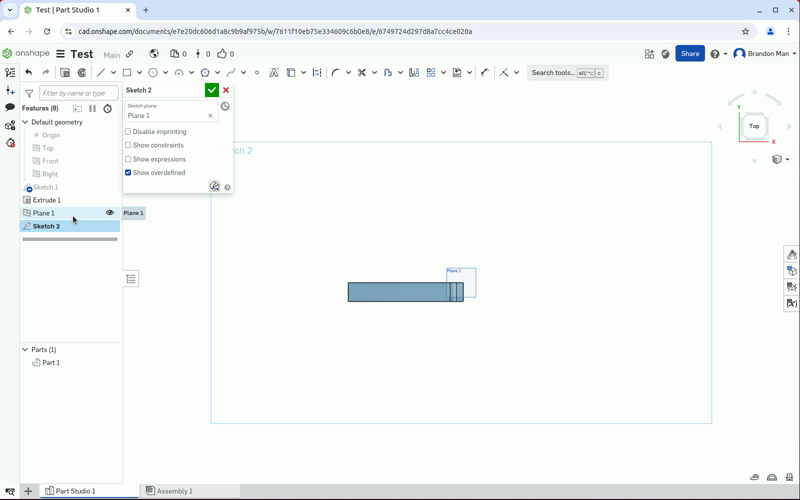
mouse_move(73, 352)
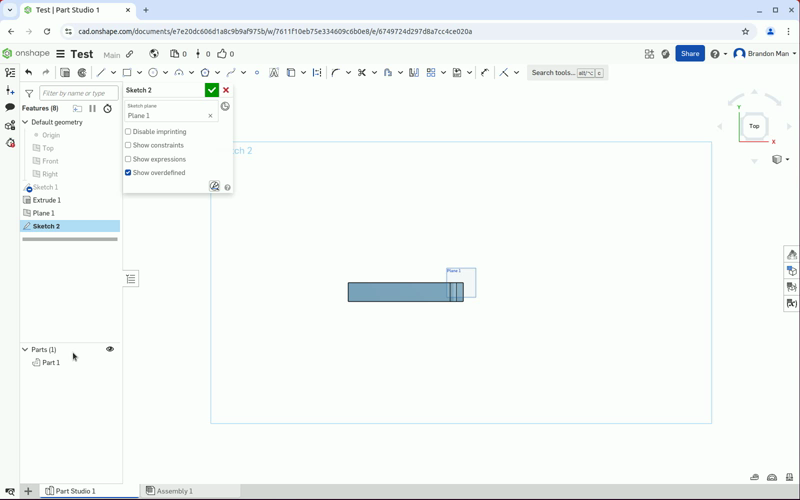
key(y)
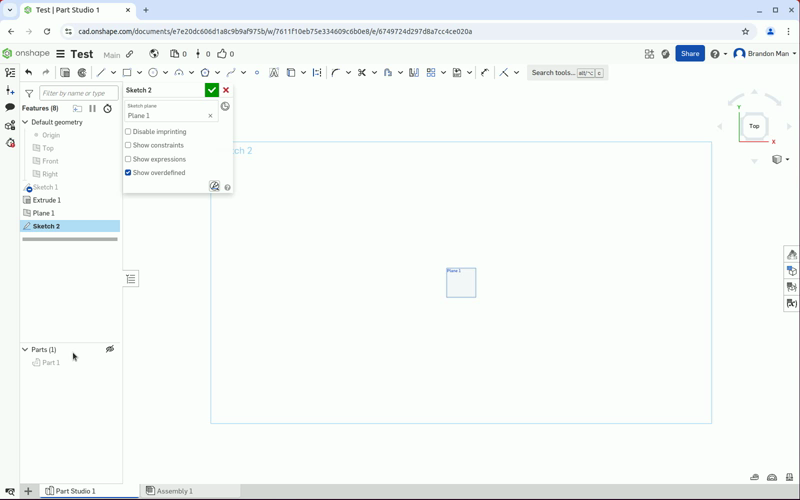
key(c)
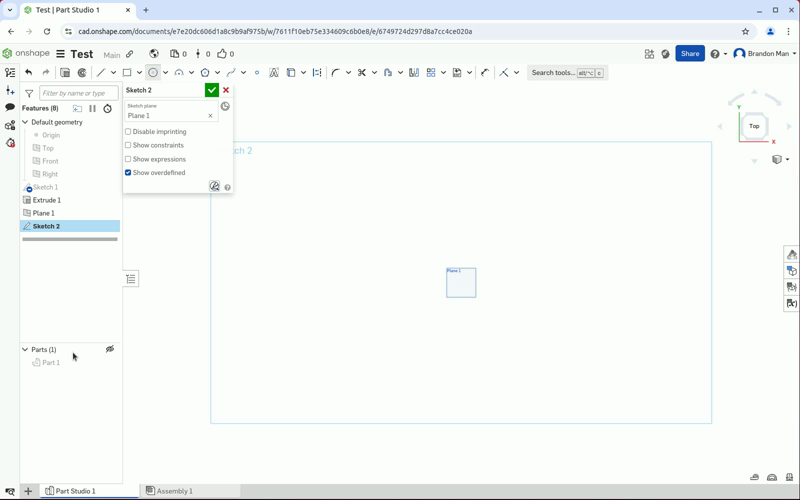
key_down(shift)
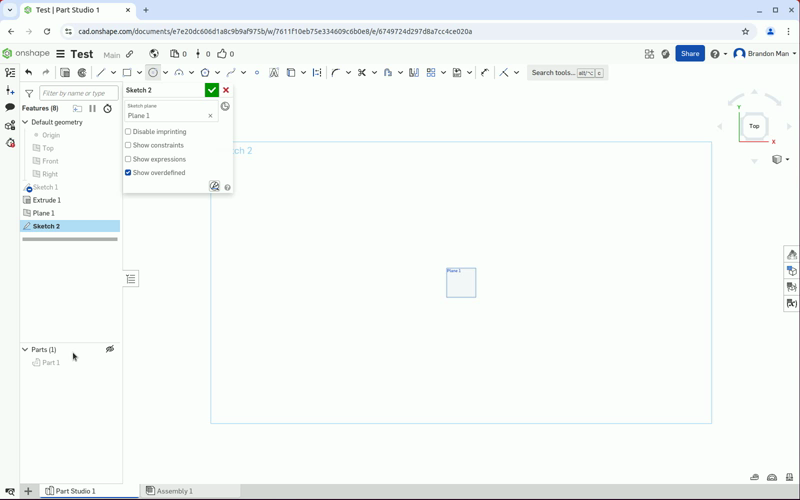
mouse_move(358, 292)
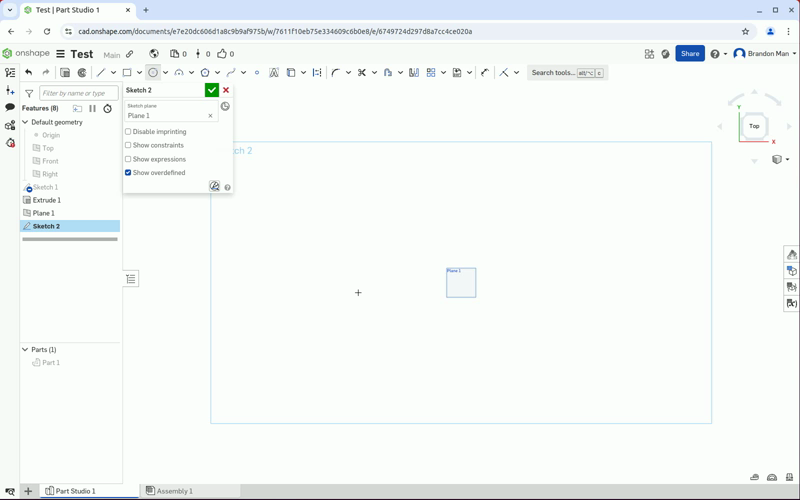
click(358, 292)
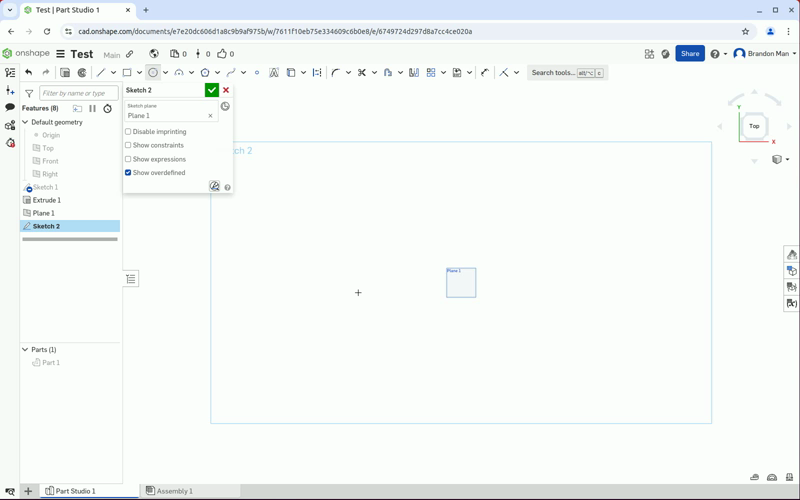
key_up(shift)
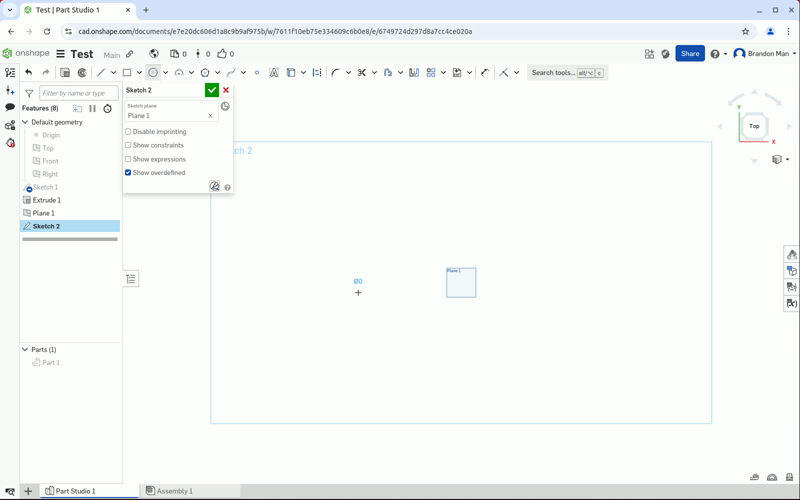
mouse_move(364, 292)
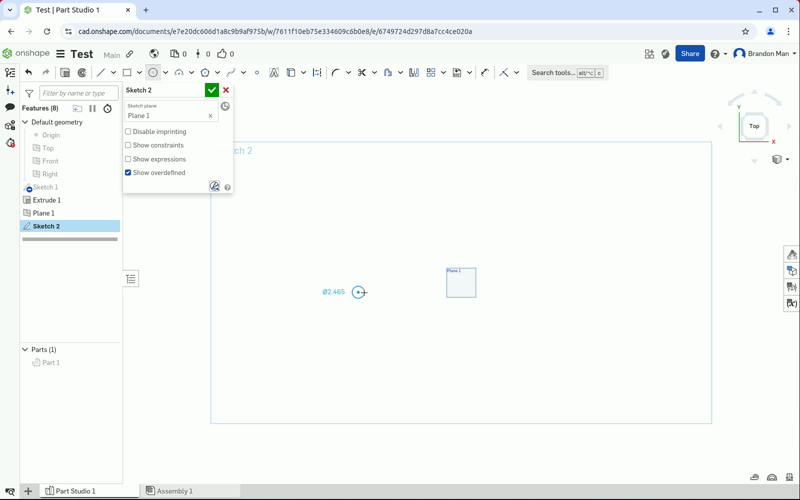
click(364, 292)
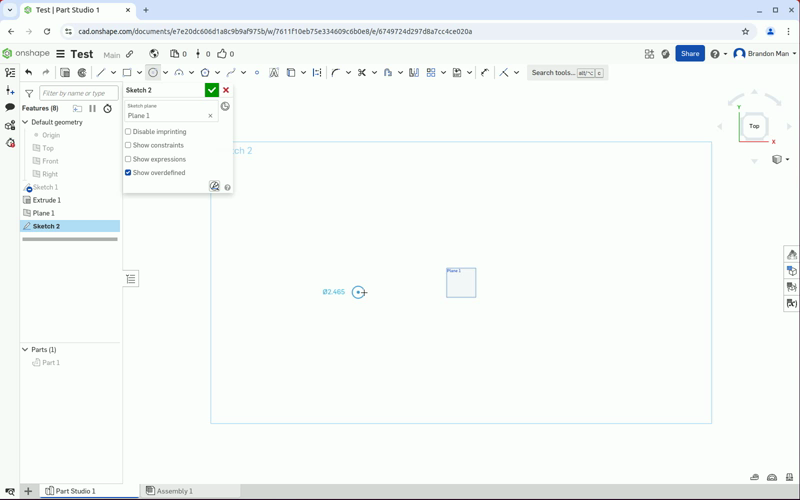
key(esc)
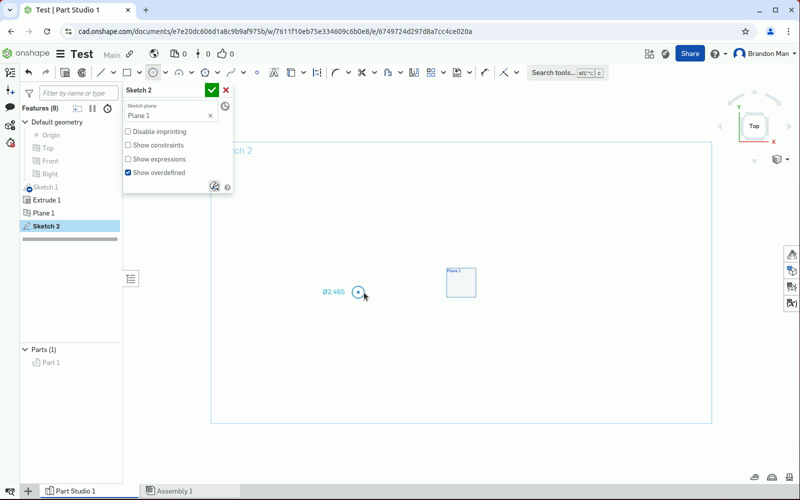
mouse_move(363, 293)
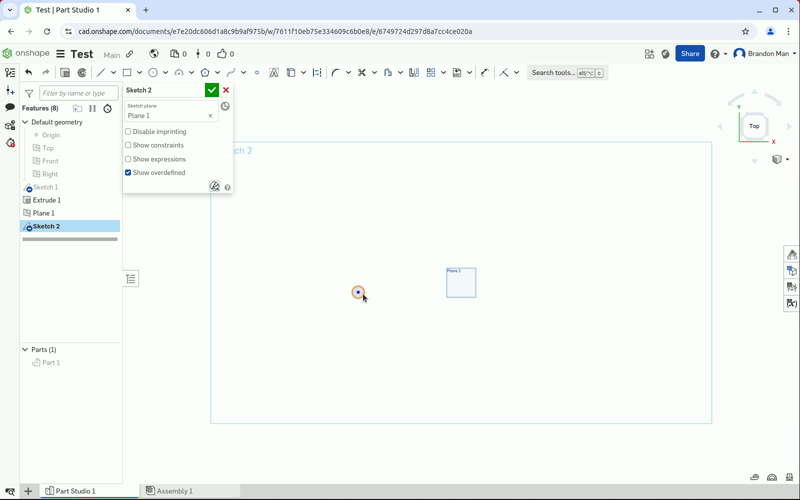
scroll(6)
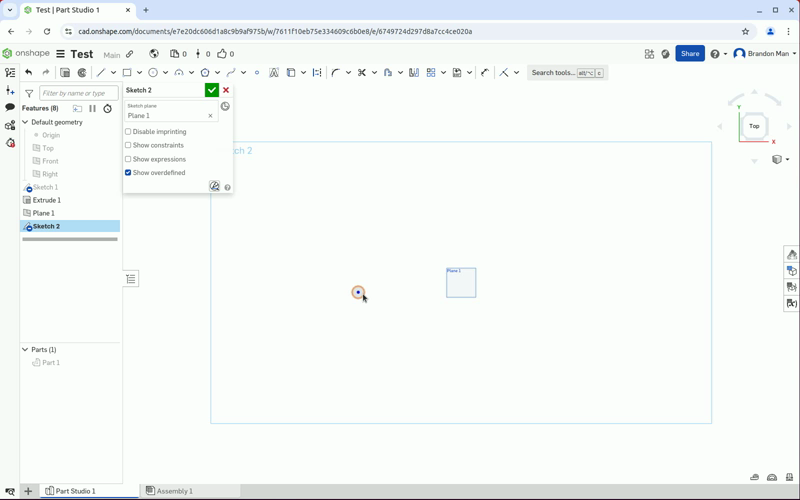
scroll(6)
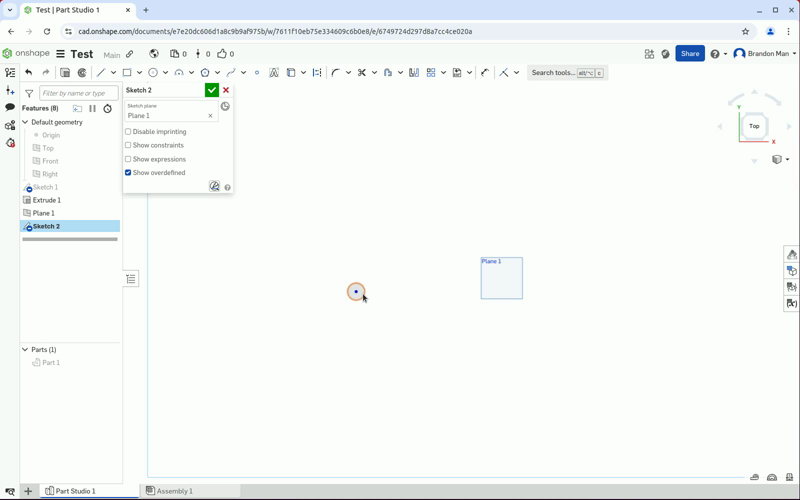
scroll(6)
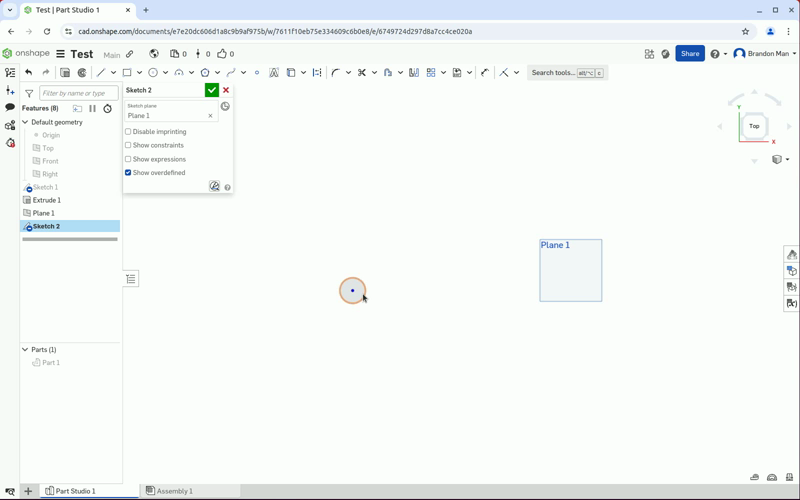
scroll(6)
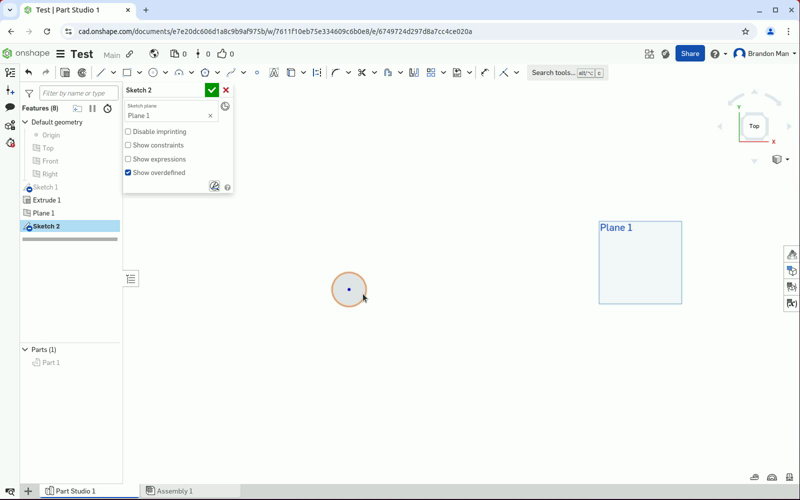
scroll(6)
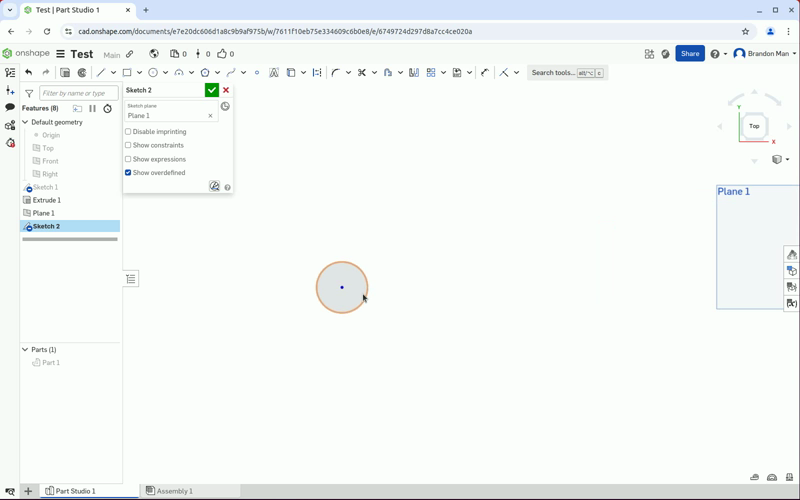
scroll(6)
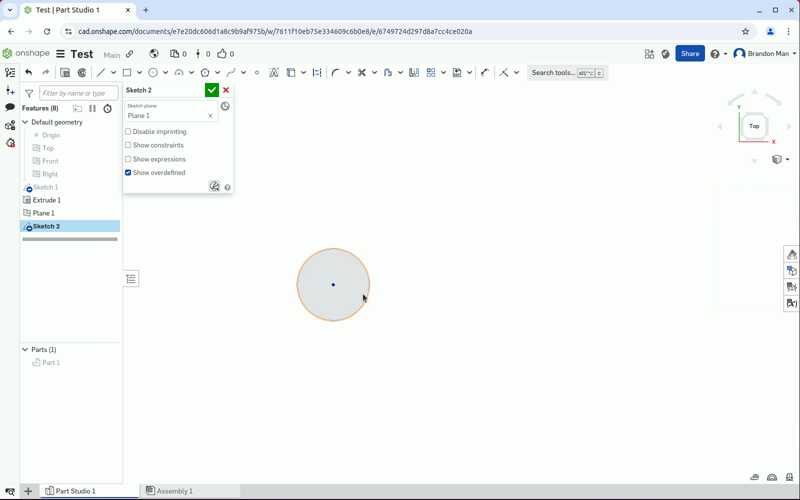
scroll(6)
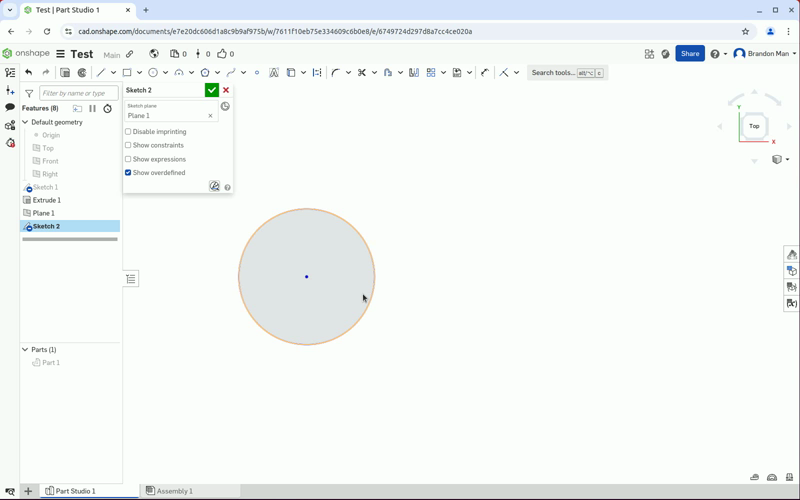
click(363, 293)
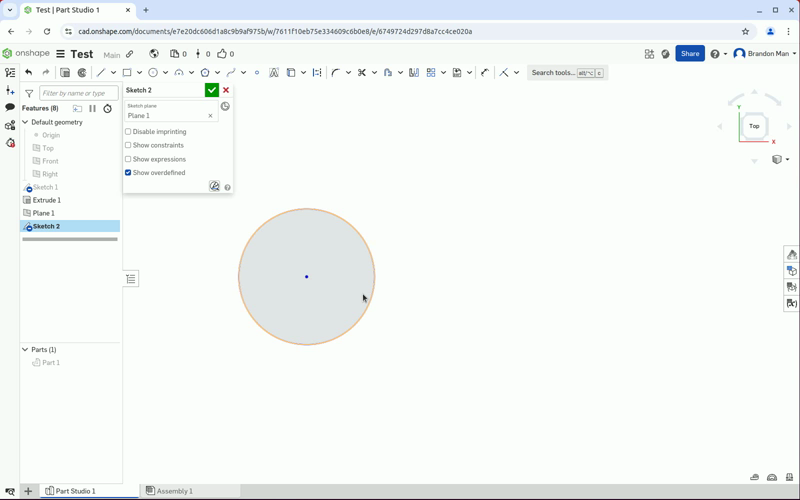
scroll(-6)
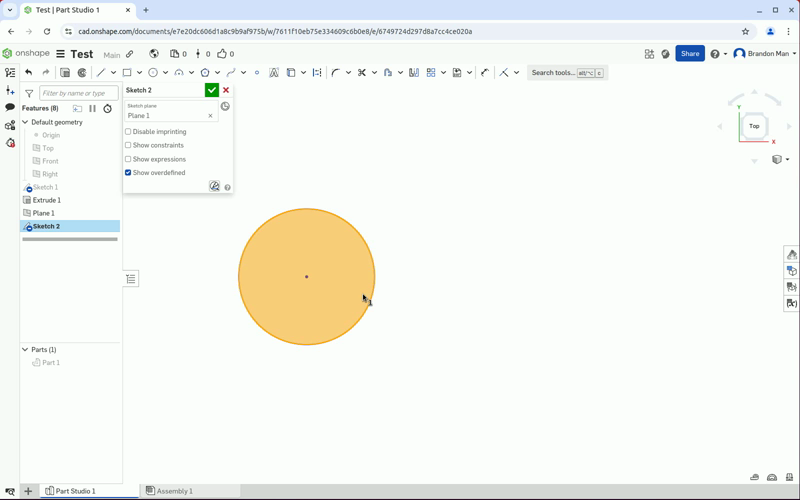
scroll(-6)
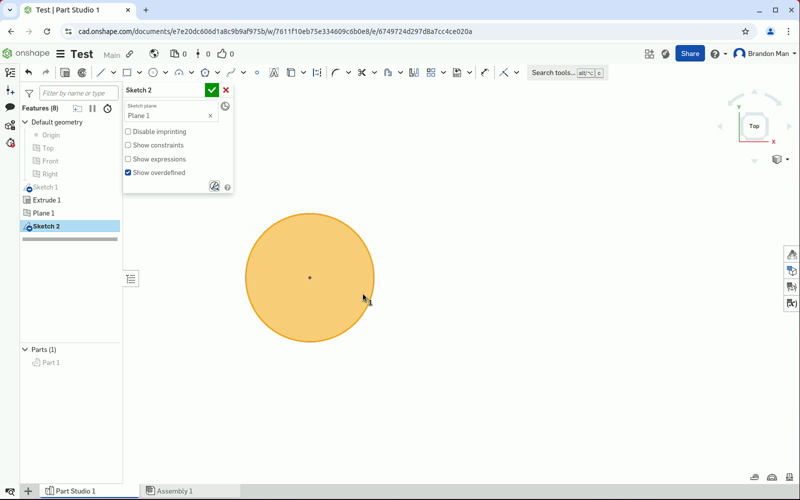
scroll(-6)
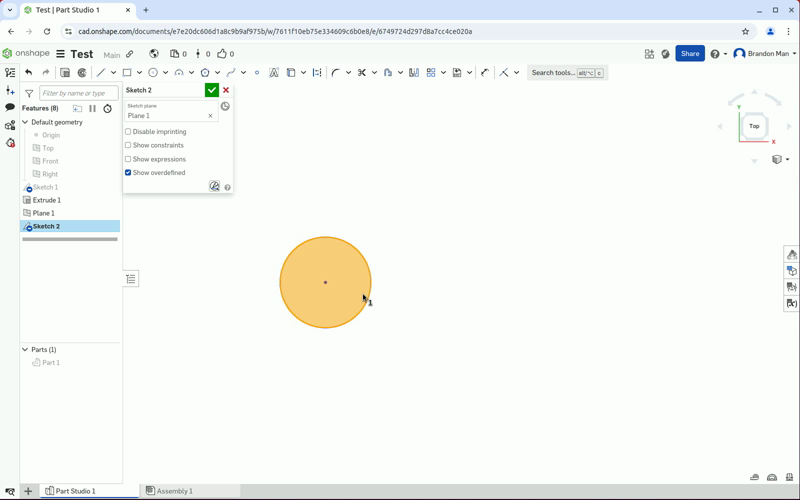
scroll(-6)
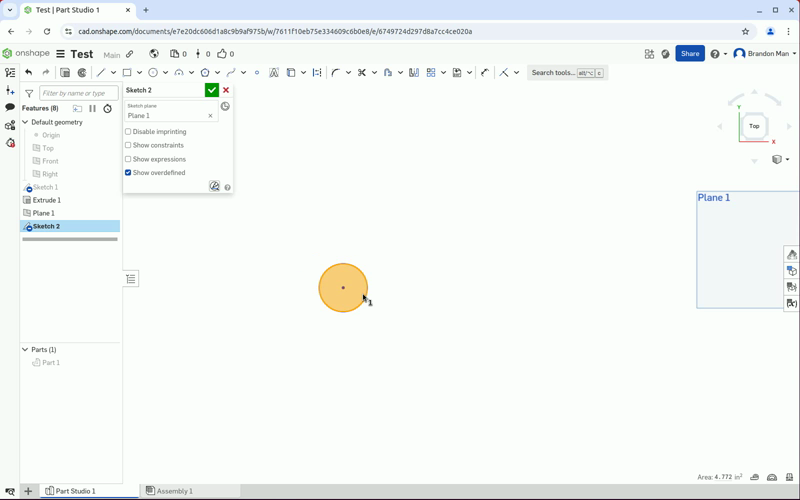
scroll(-6)
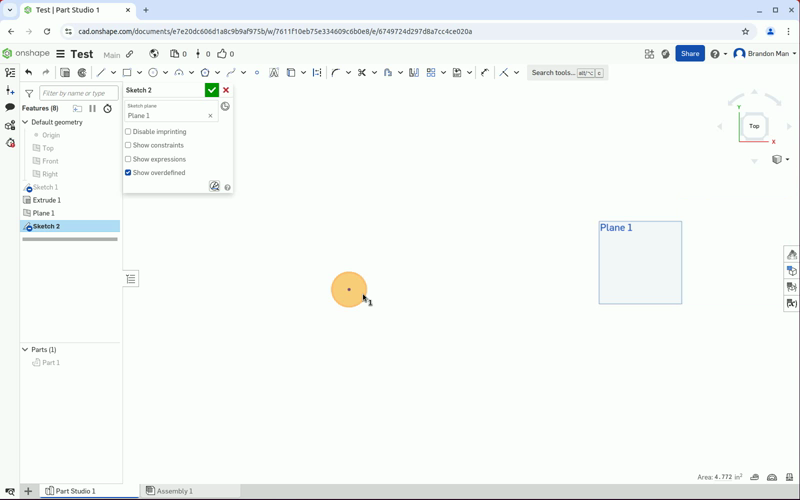
scroll(-6)
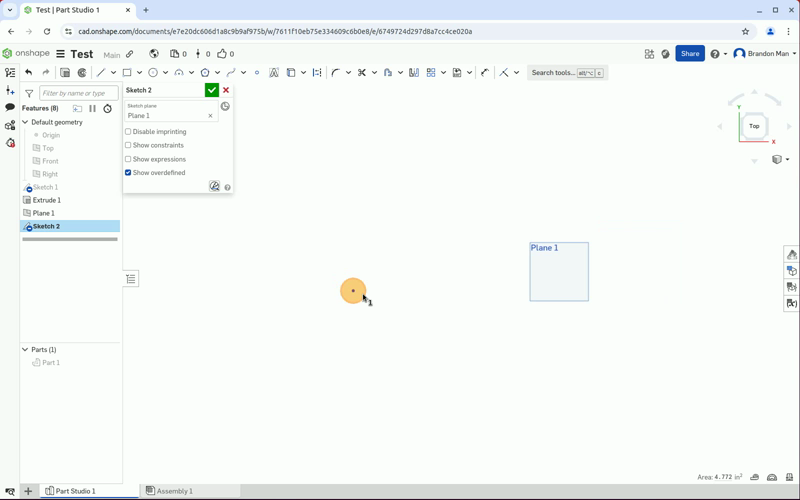
scroll(-6)
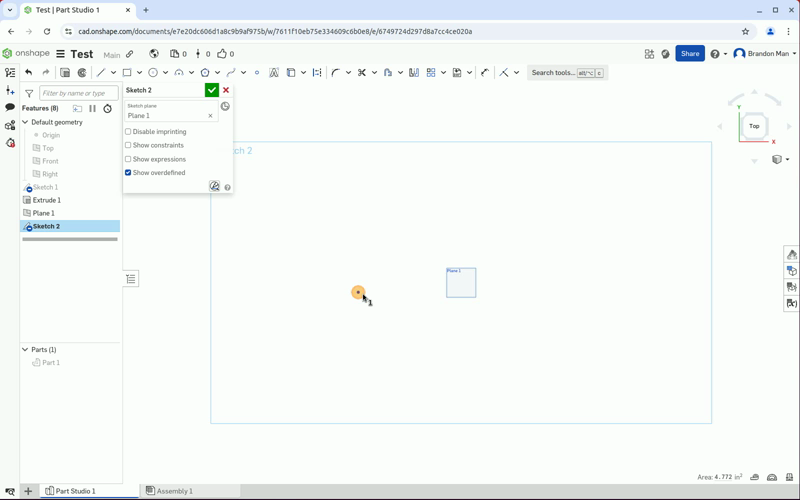
mouse_move(73, 352)
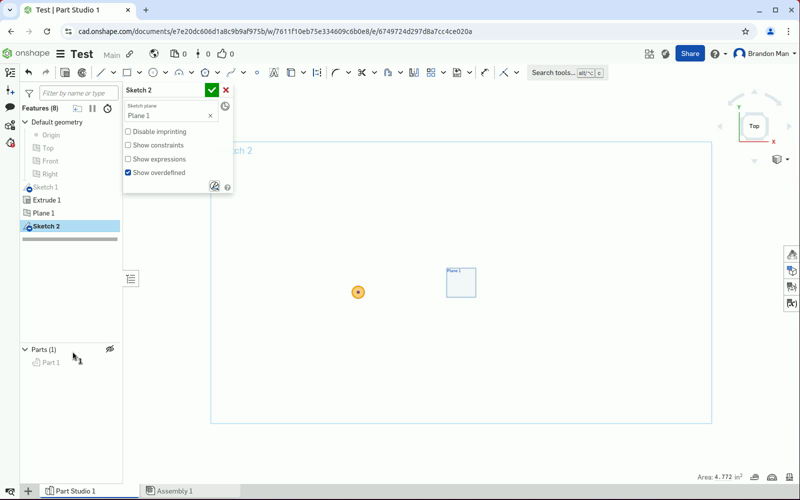
key(shift+y)
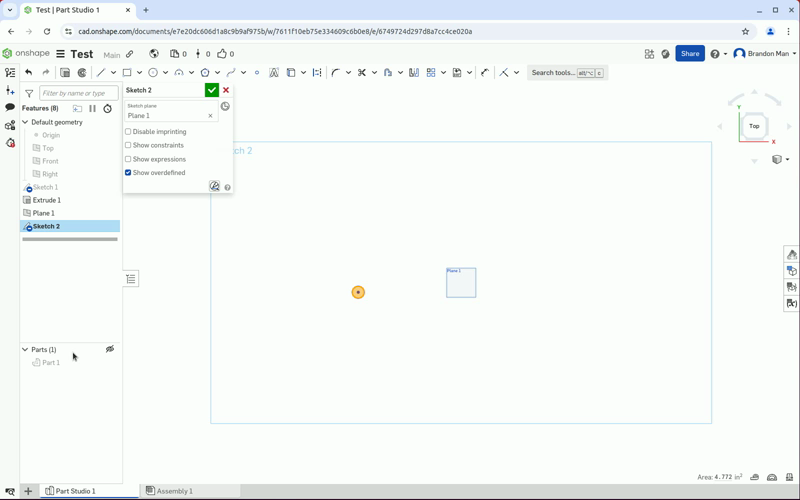
key(shift+e)
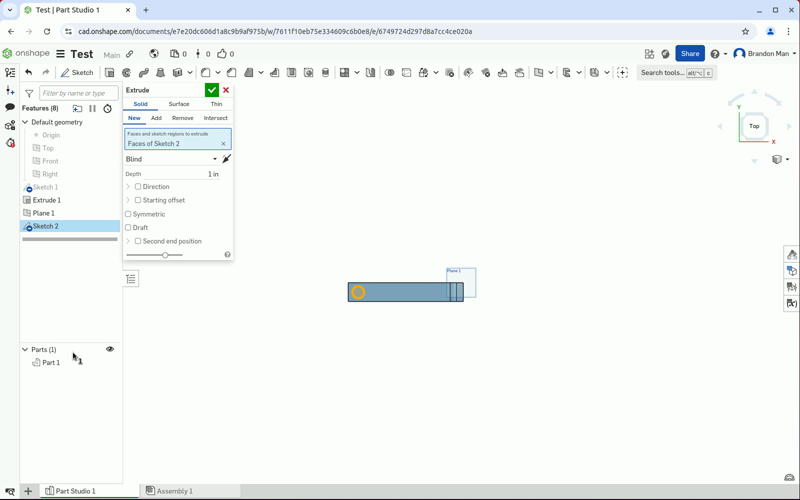
mouse_move(143, 106)
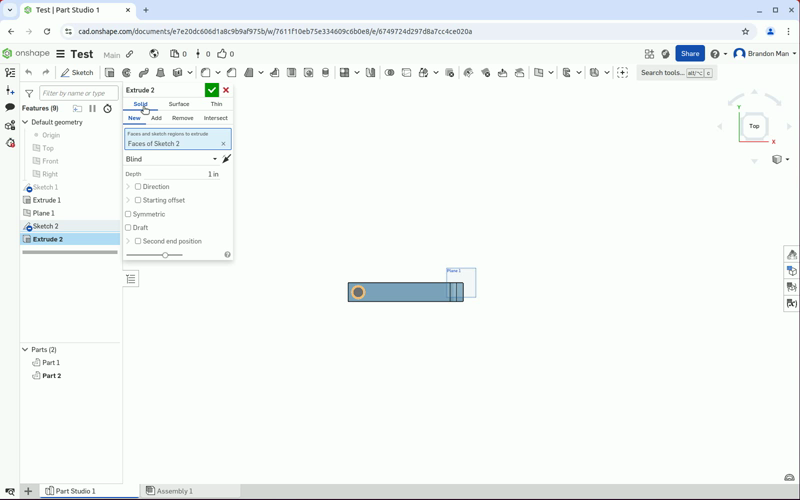
click(143, 106)
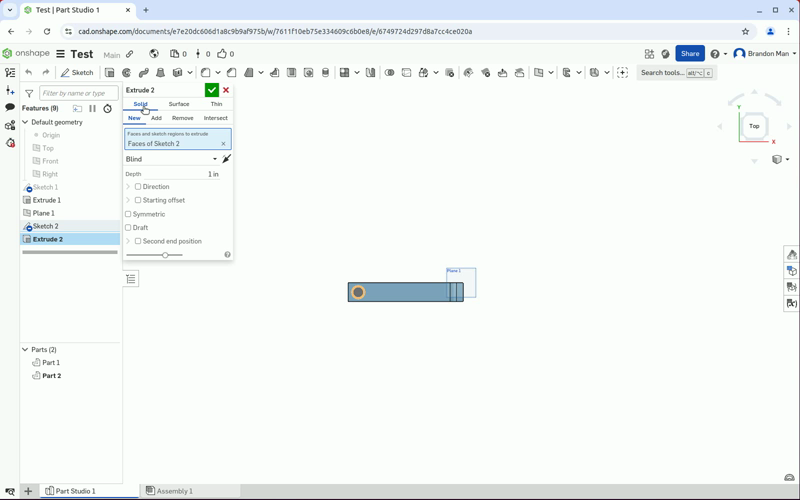
mouse_move(186, 120)
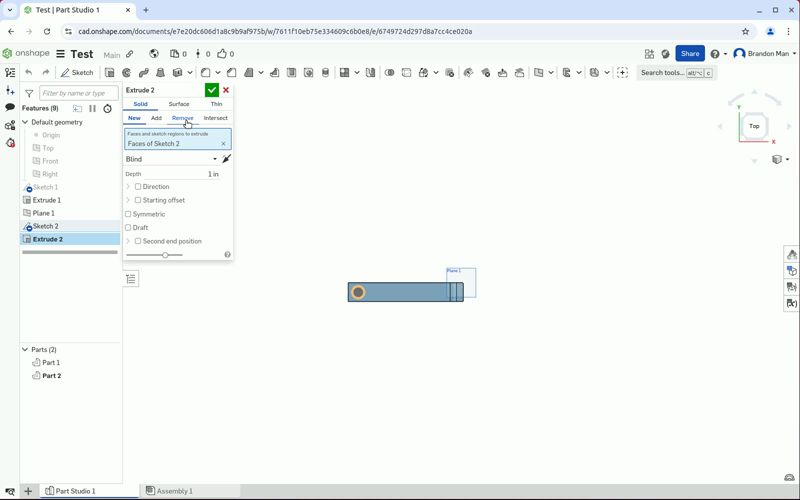
click(186, 120)
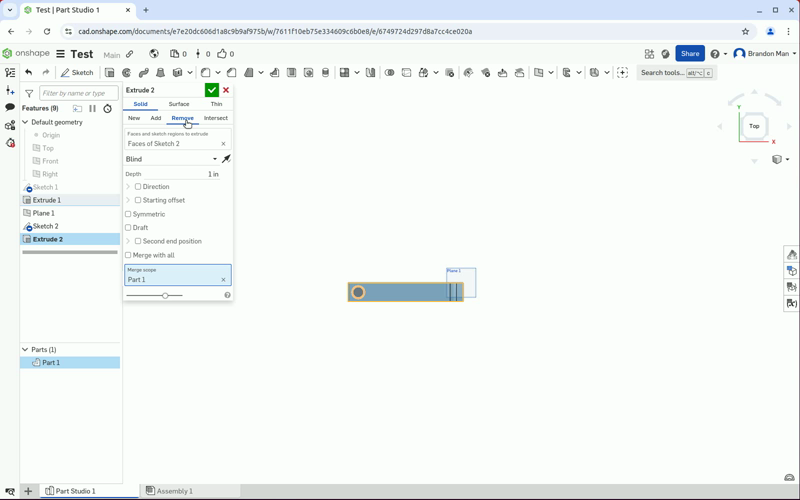
key(tab, 4)
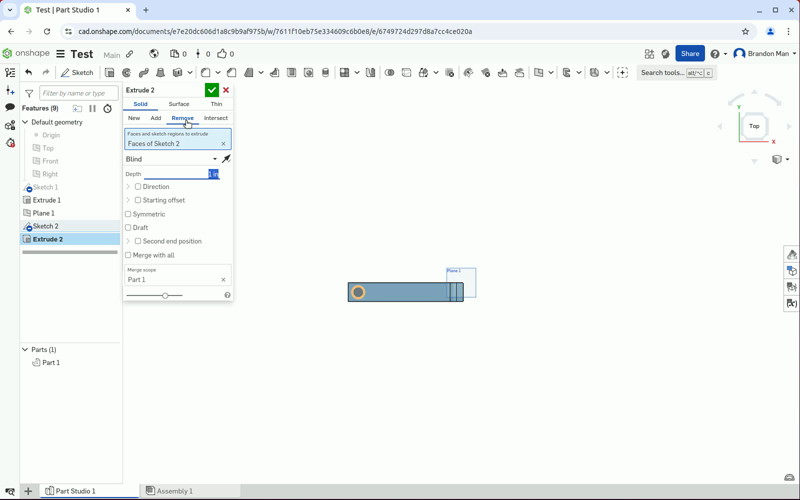
text(3.851)
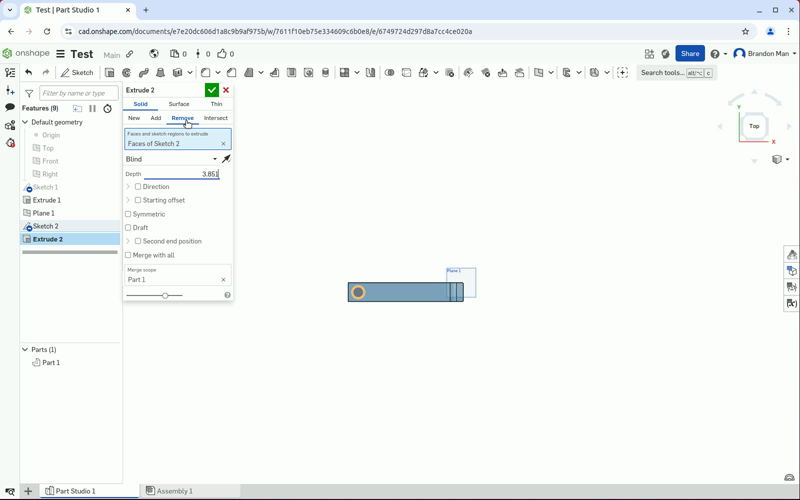
key(tab, 6)
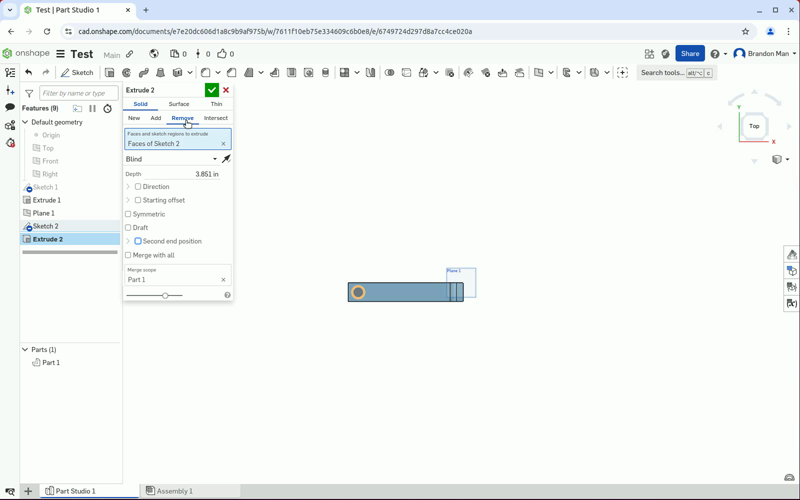
key(space)
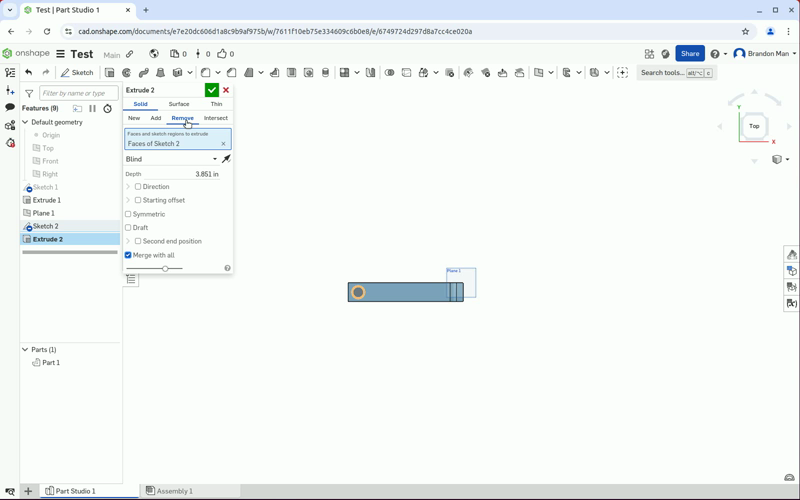
key(enter)
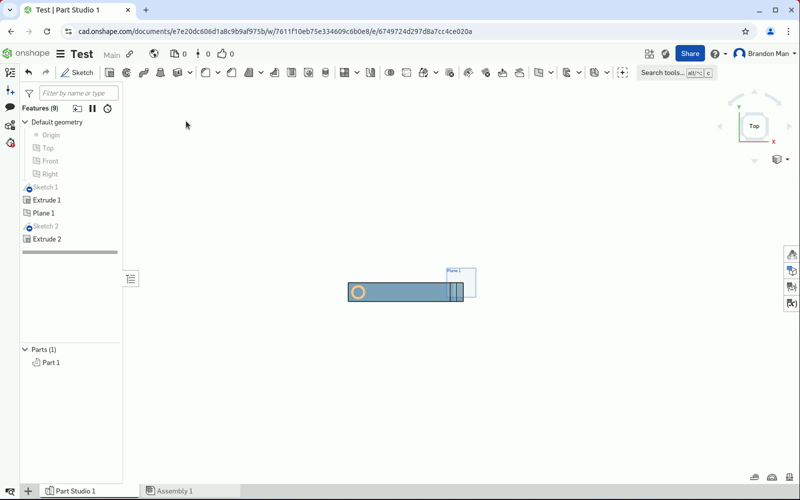
key(shift+h)
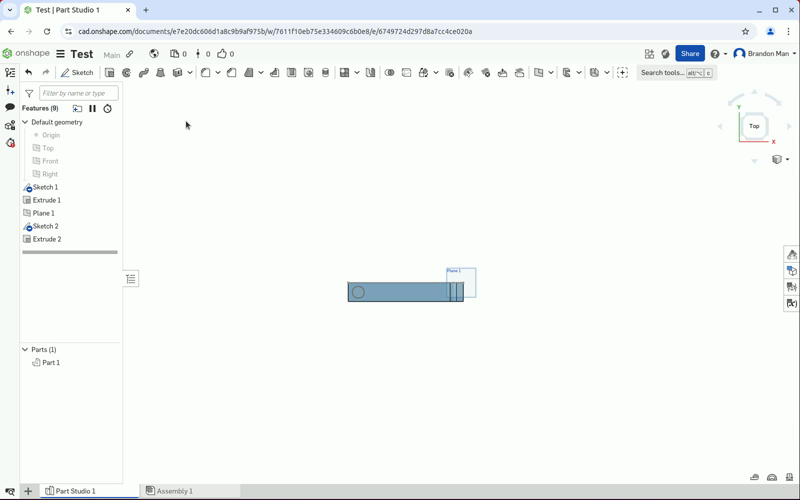
key(shift+h)
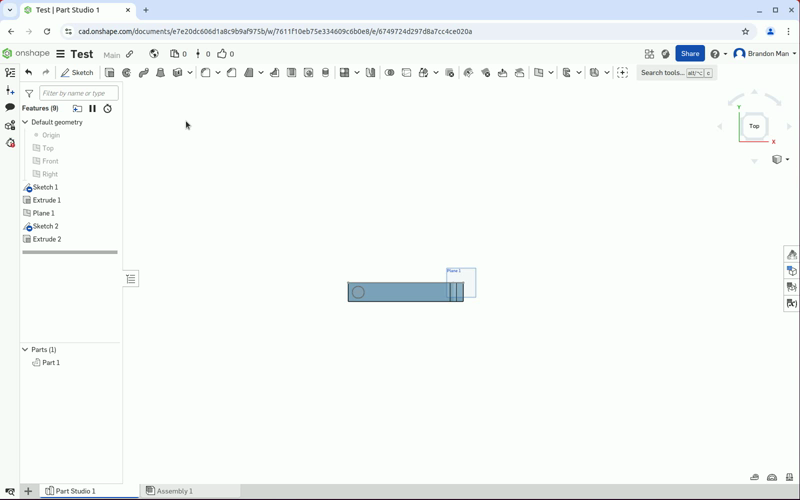
key(shift+7)
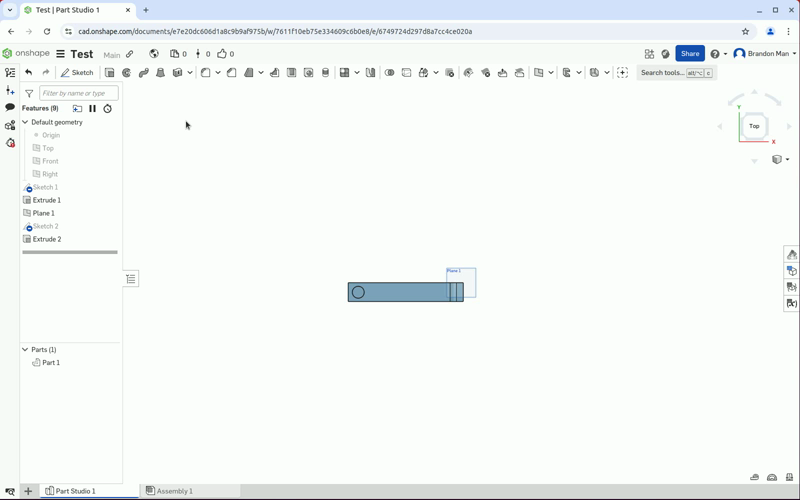
key(up, 3)
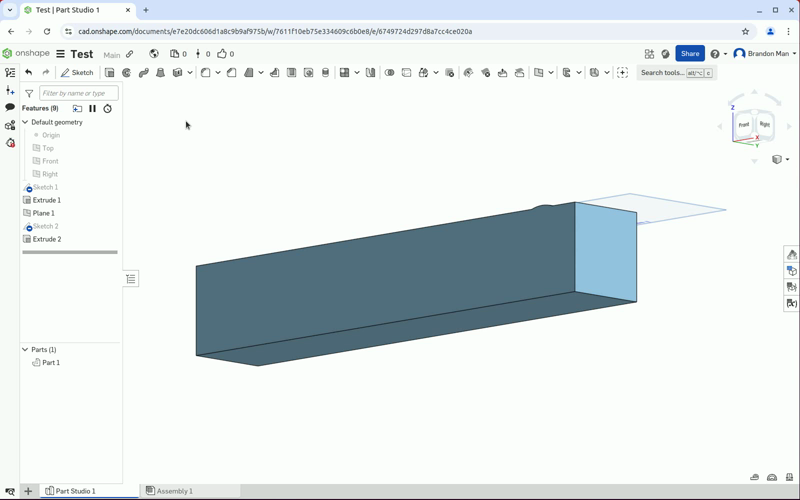
key(left, 3)
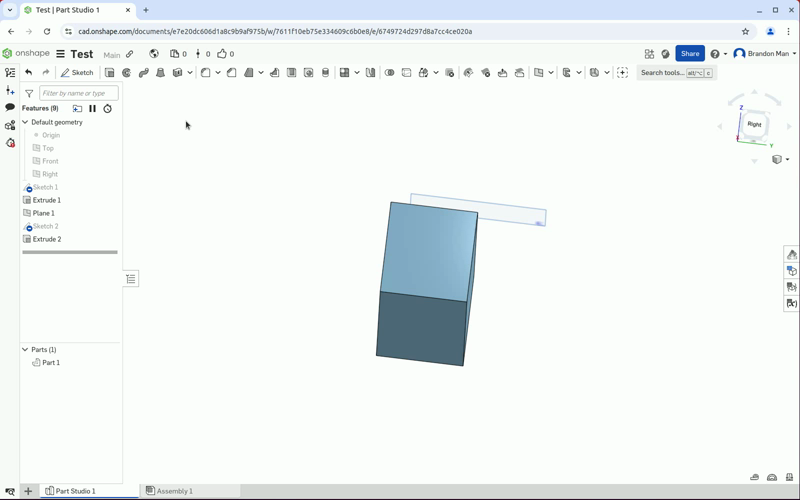
key(right, 3)
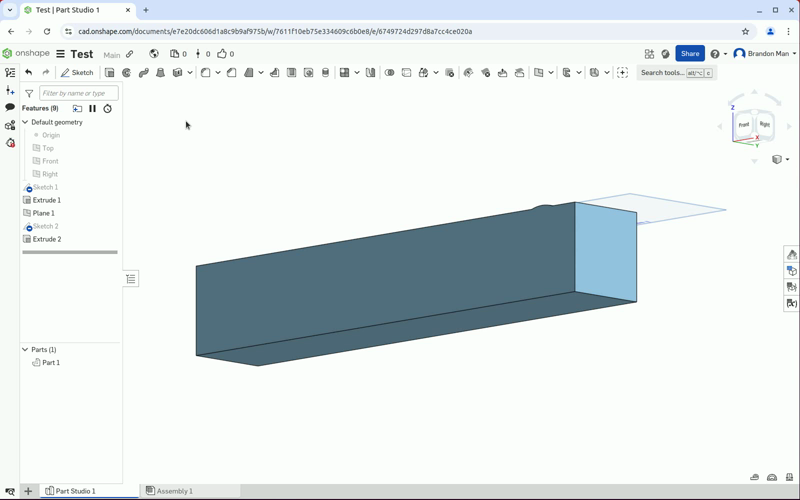
key(down, 3)
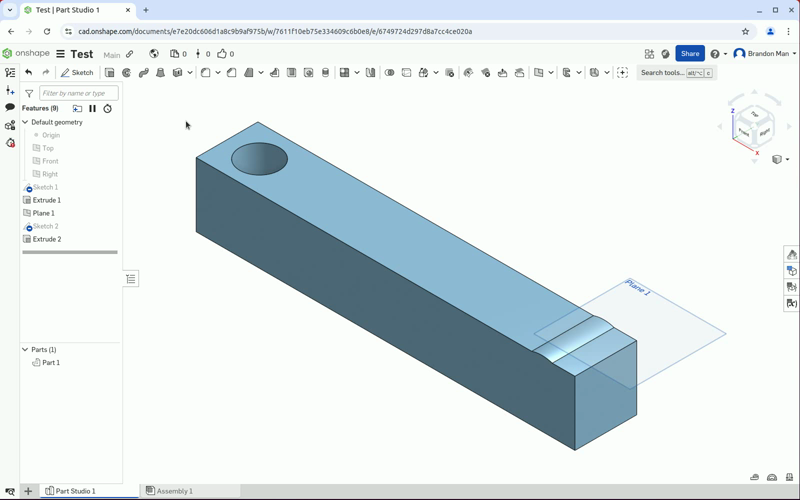
mouse_move(73, 189)
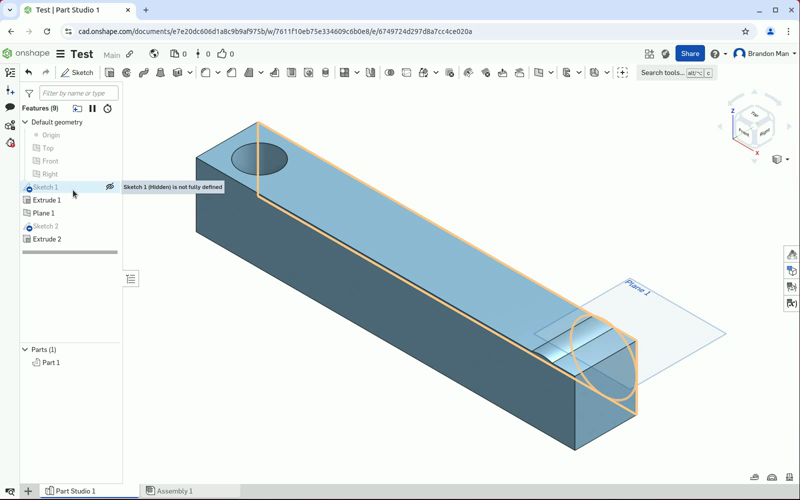
click(73, 189)